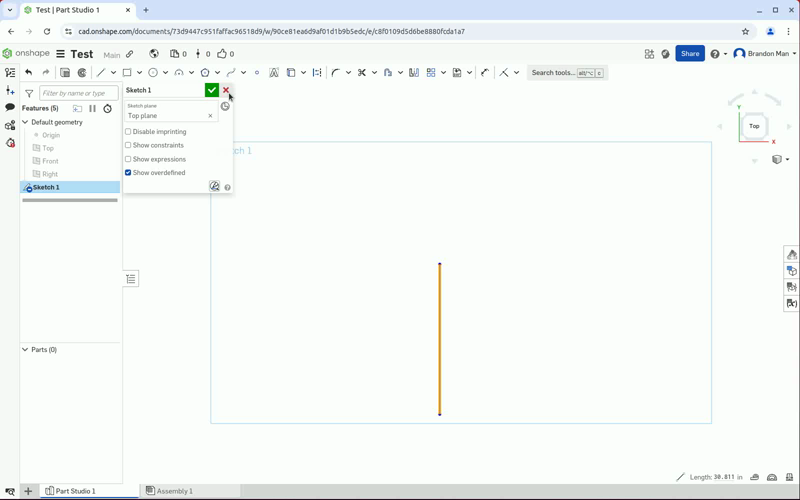
key(shift+h)
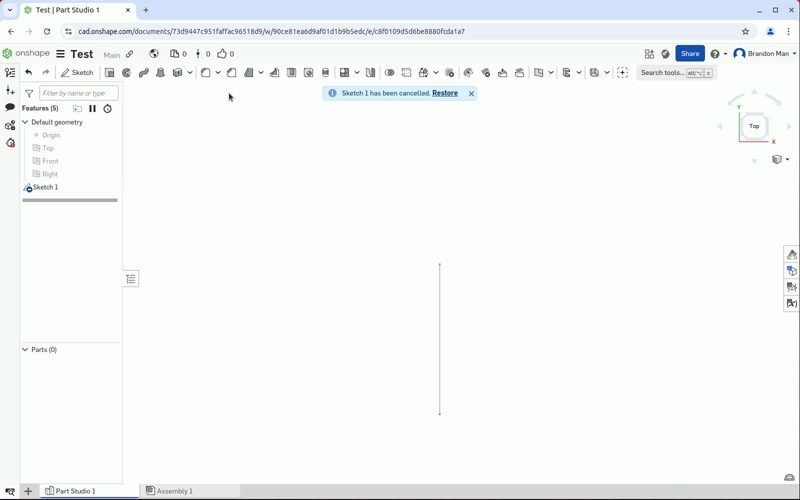
key(shift+s)
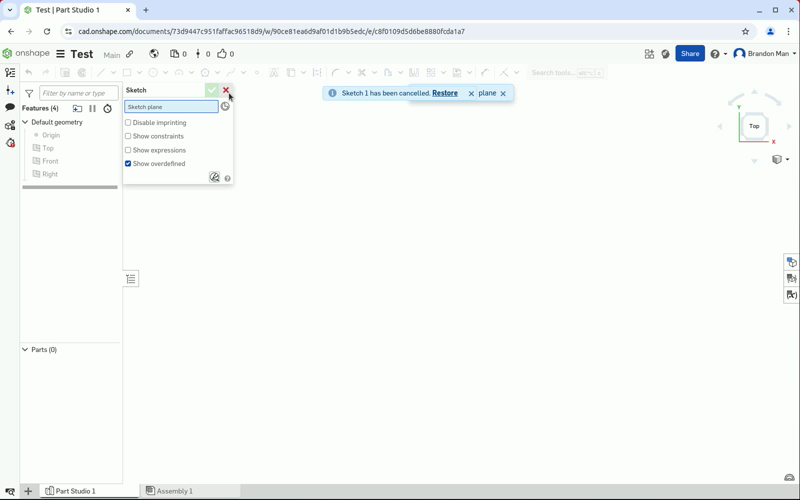
mouse_move(73, 150)
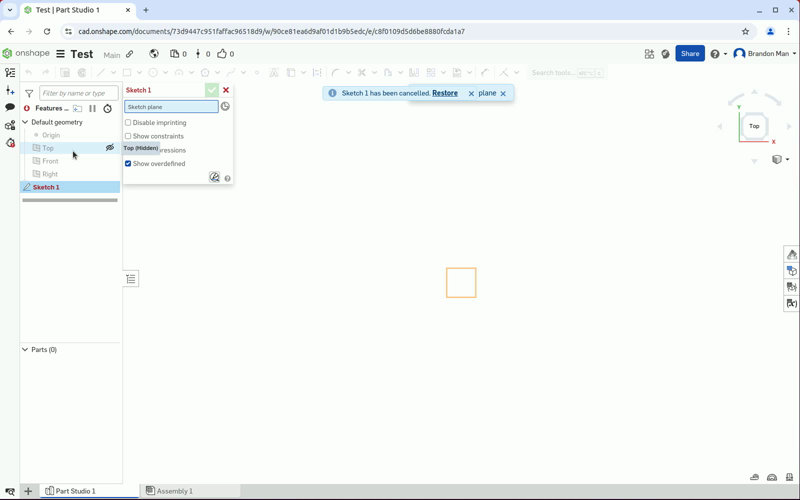
click(73, 150)
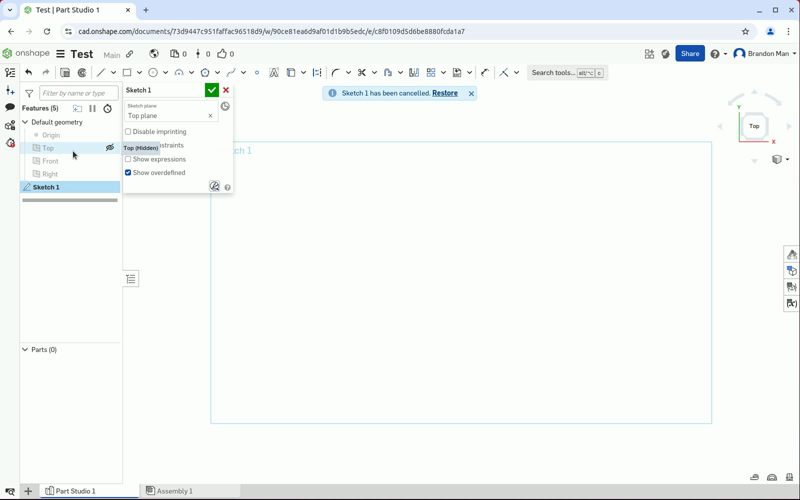
mouse_move(73, 352)
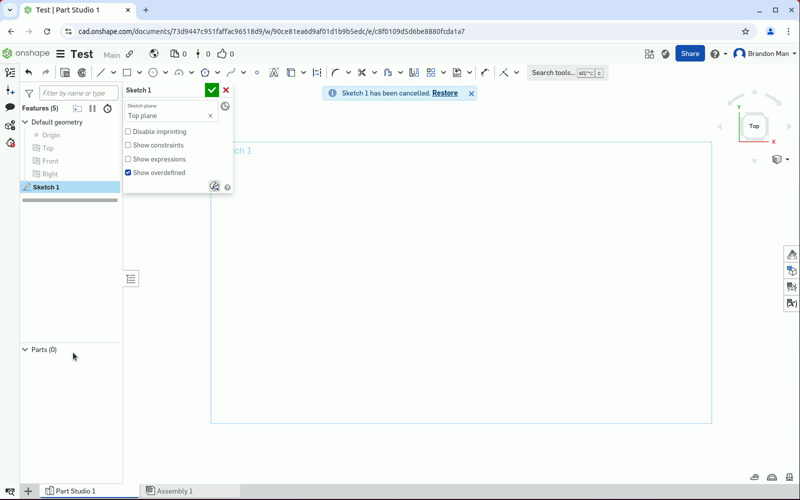
key(y)
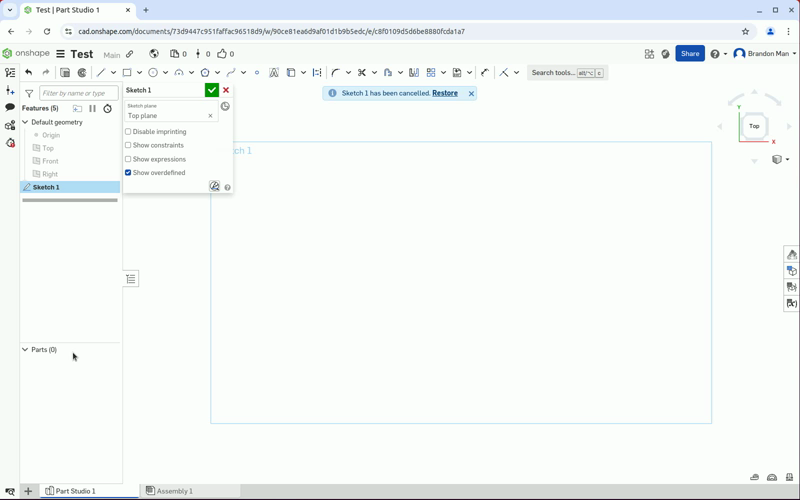
key(l)
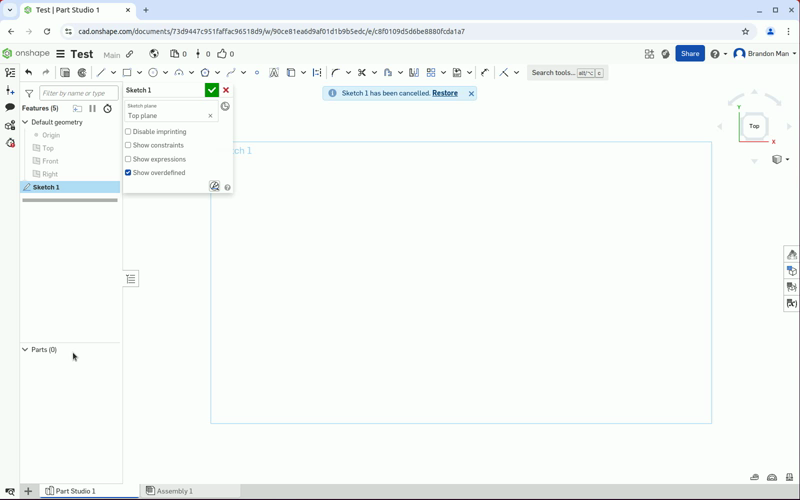
key_down(shift)
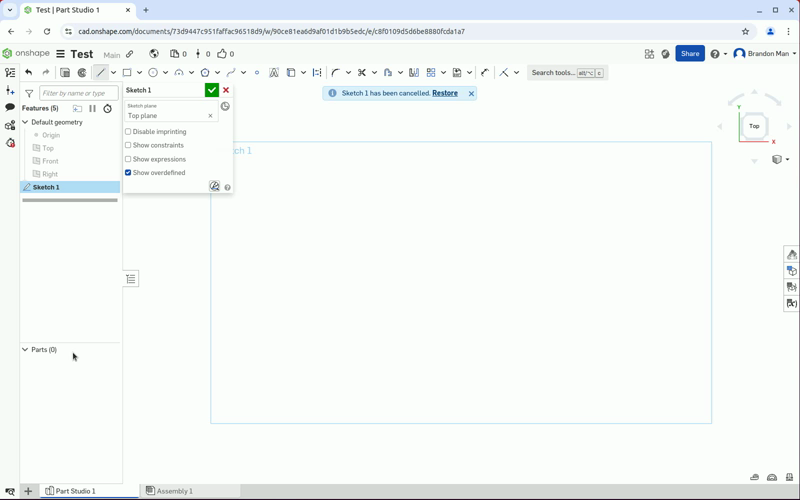
mouse_move(348, 327)
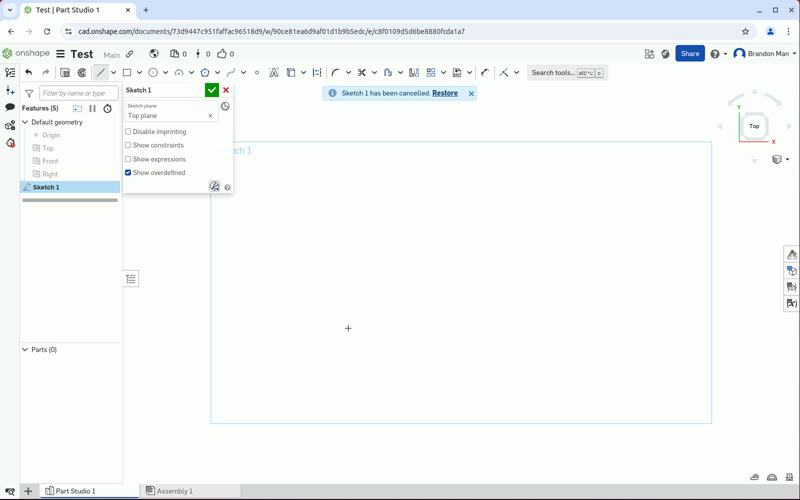
click(348, 327)
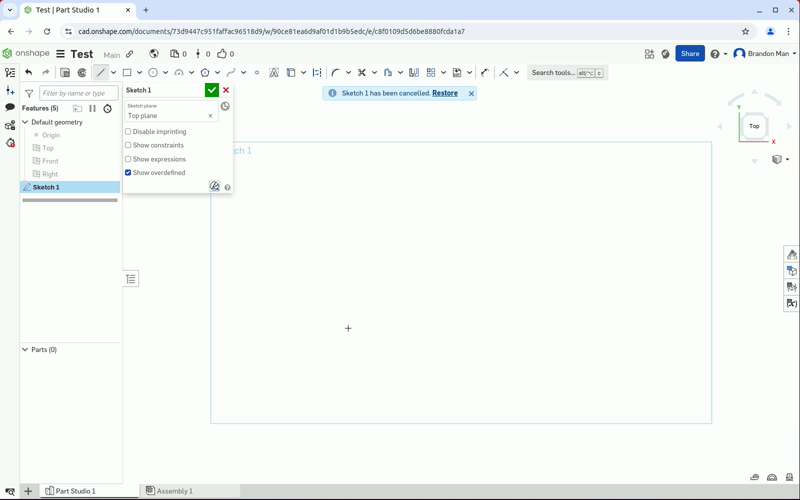
key_up(shift)
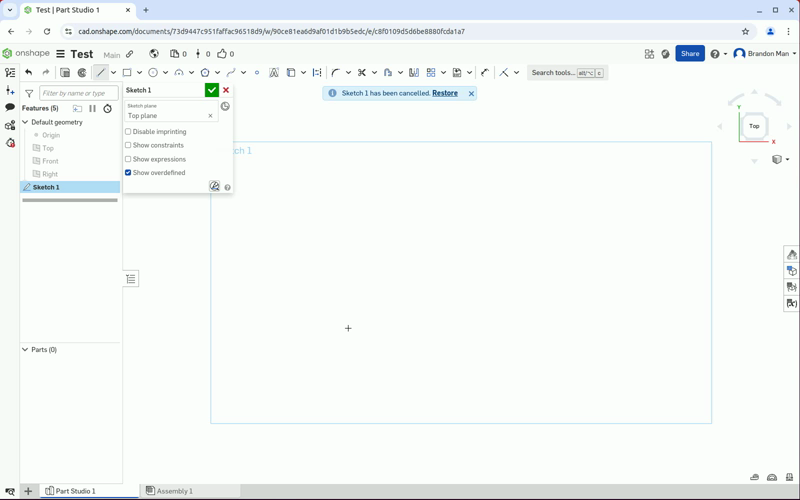
key_down(shift)
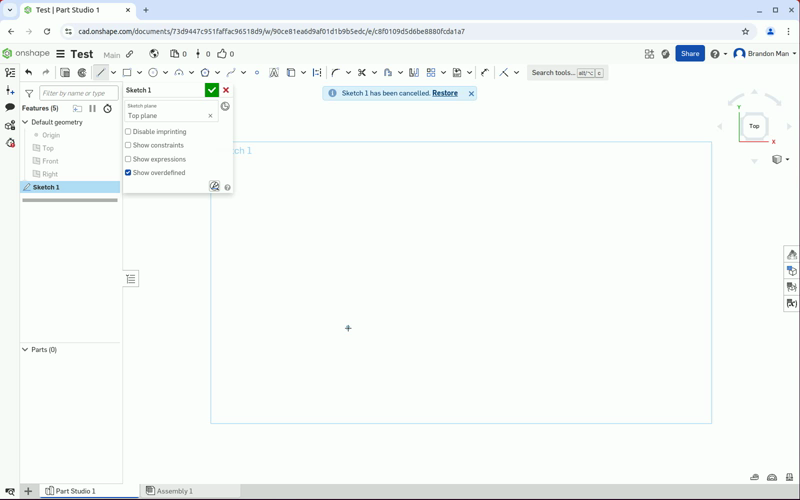
mouse_move(414, 393)
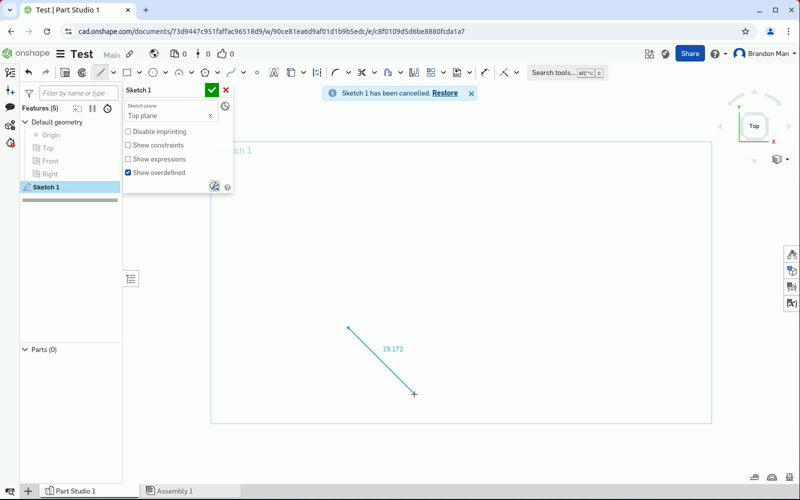
click(414, 393)
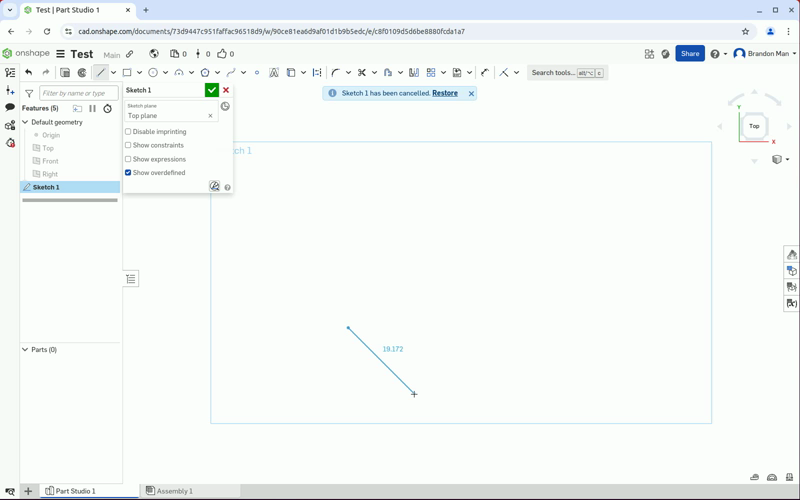
key_up(shift)
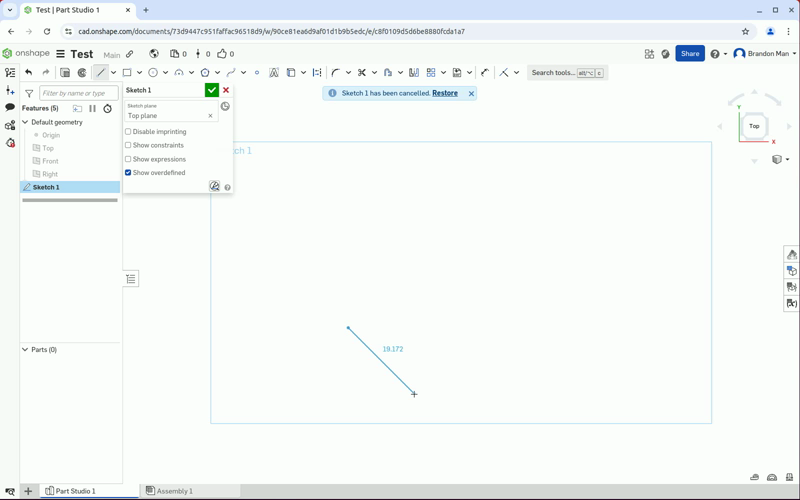
key_down(shift)
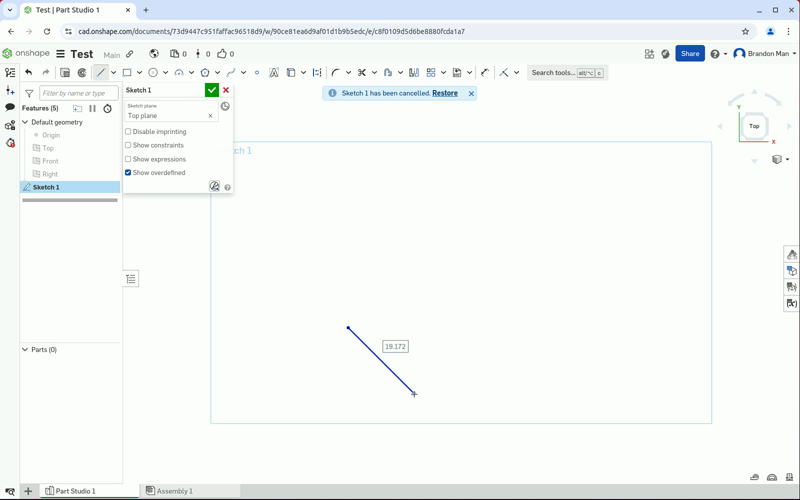
mouse_move(506, 393)
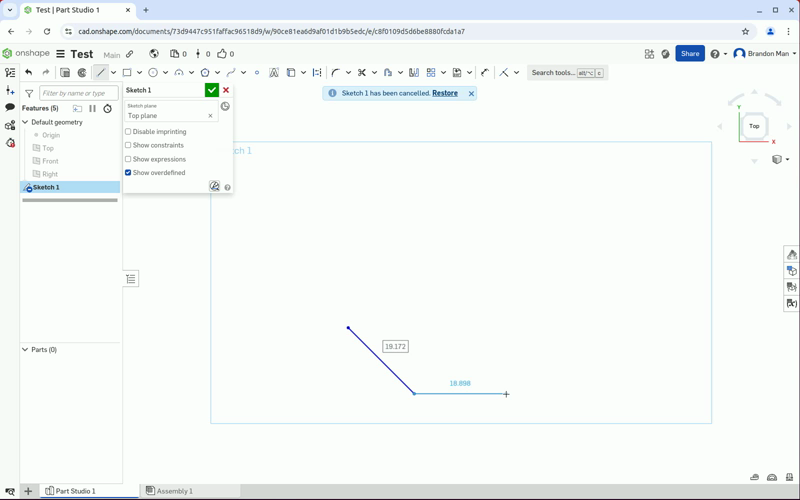
click(506, 393)
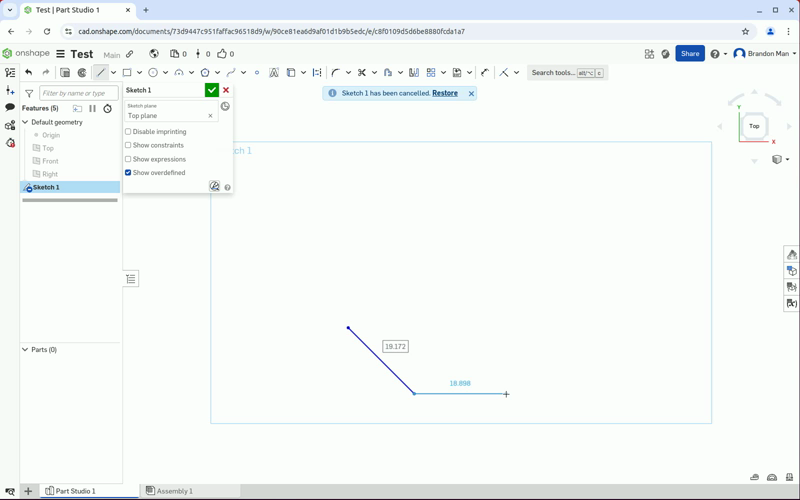
key_up(shift)
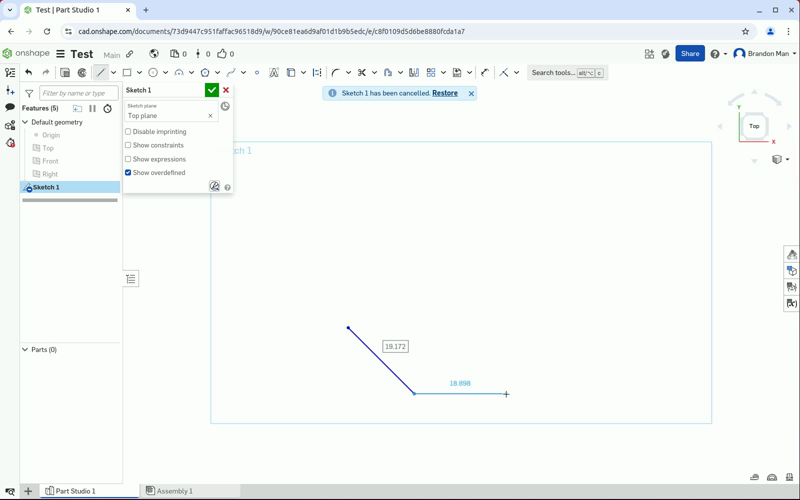
key_down(shift)
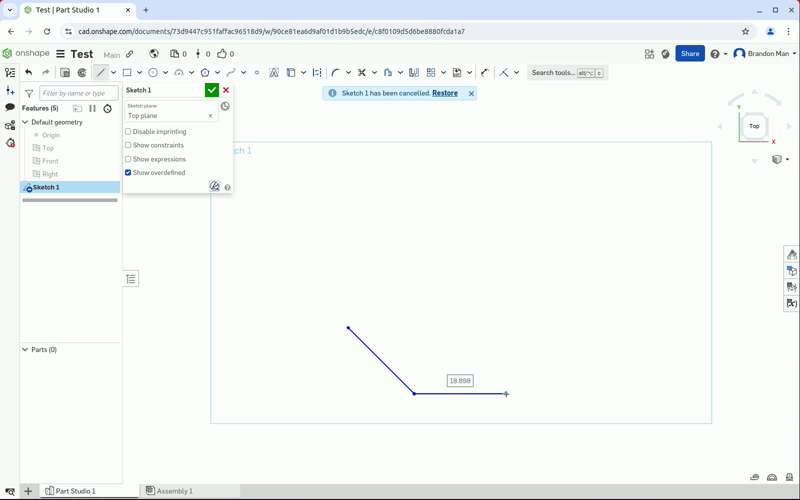
mouse_move(572, 327)
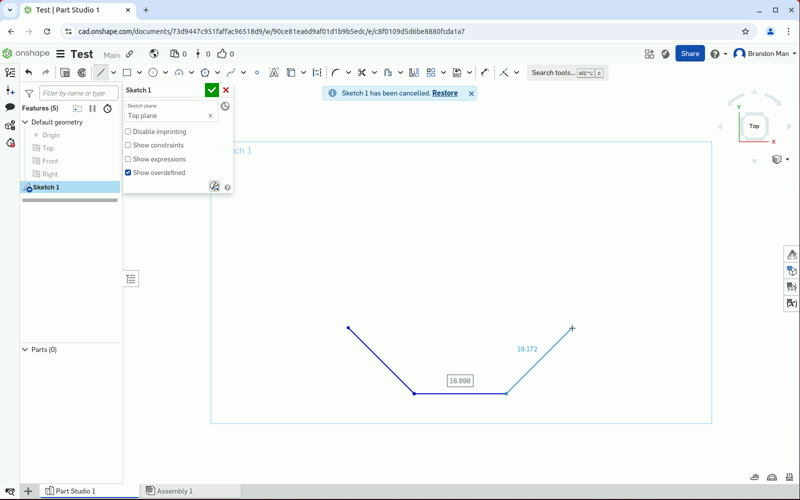
click(572, 327)
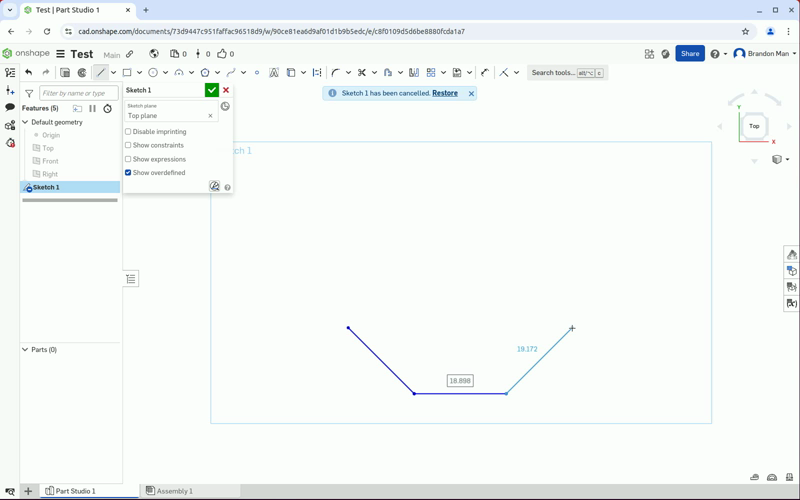
key_up(shift)
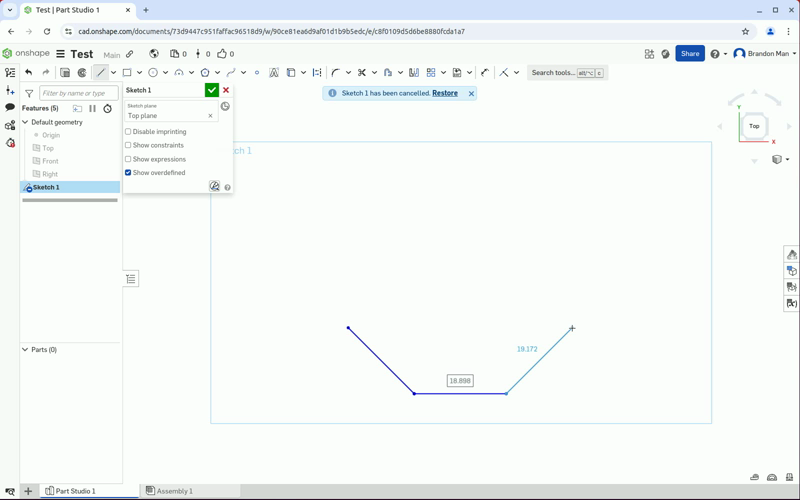
key_down(shift)
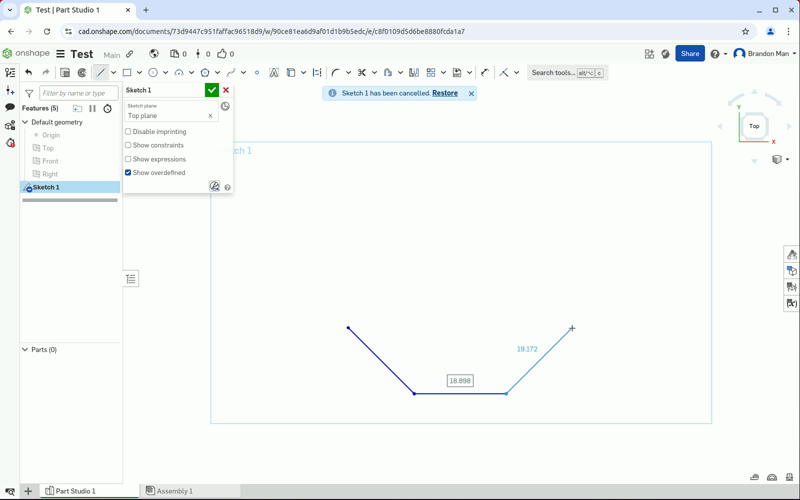
mouse_move(572, 236)
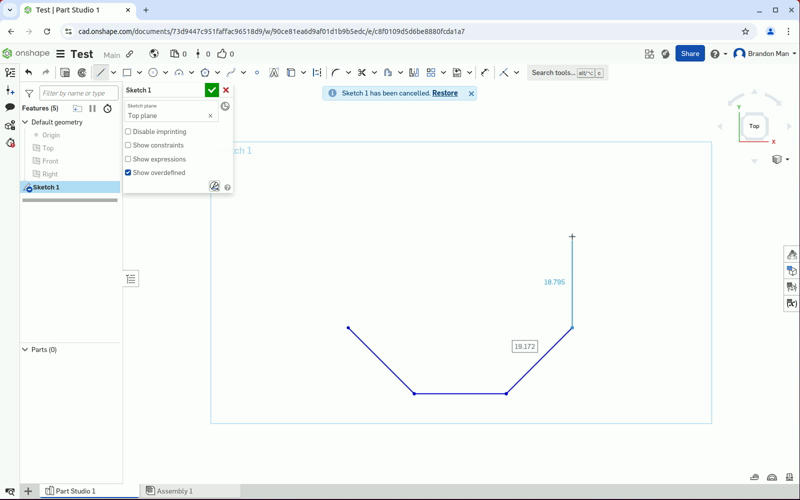
click(572, 236)
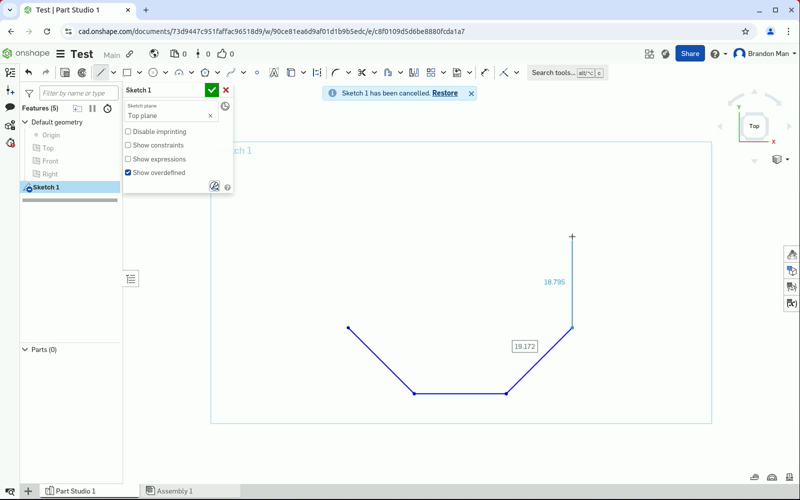
key_up(shift)
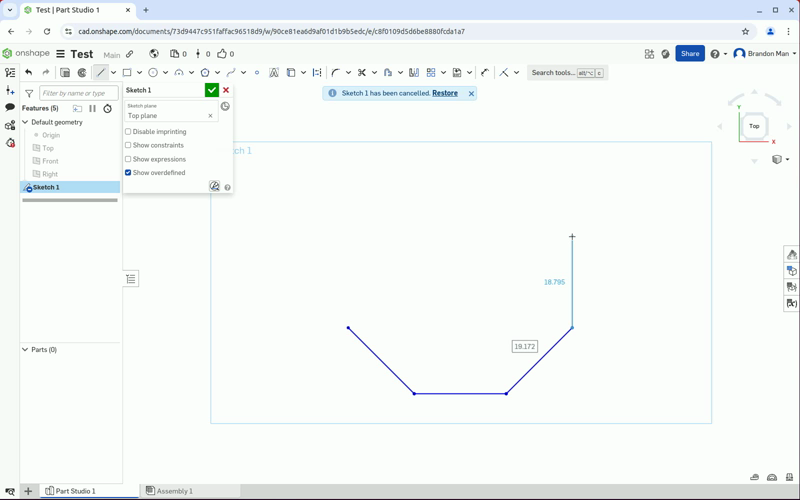
key_down(shift)
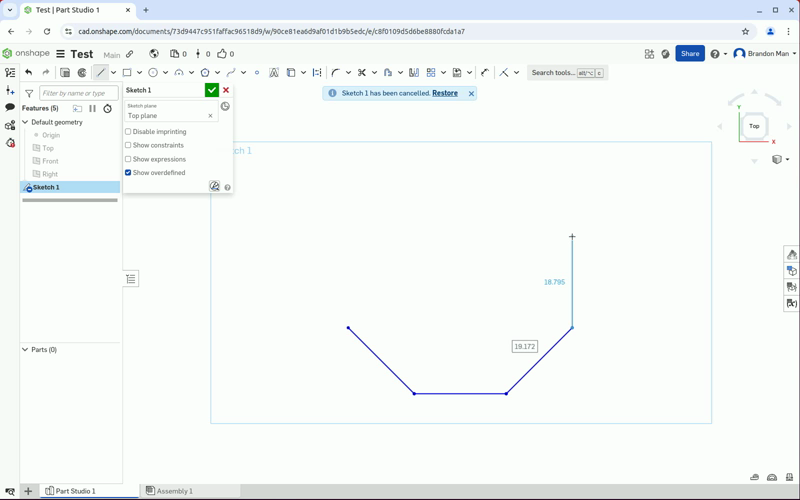
mouse_move(506, 170)
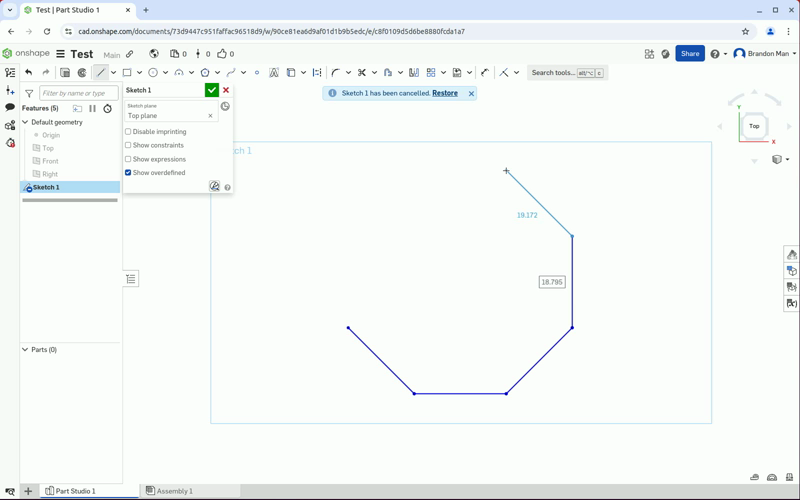
click(506, 170)
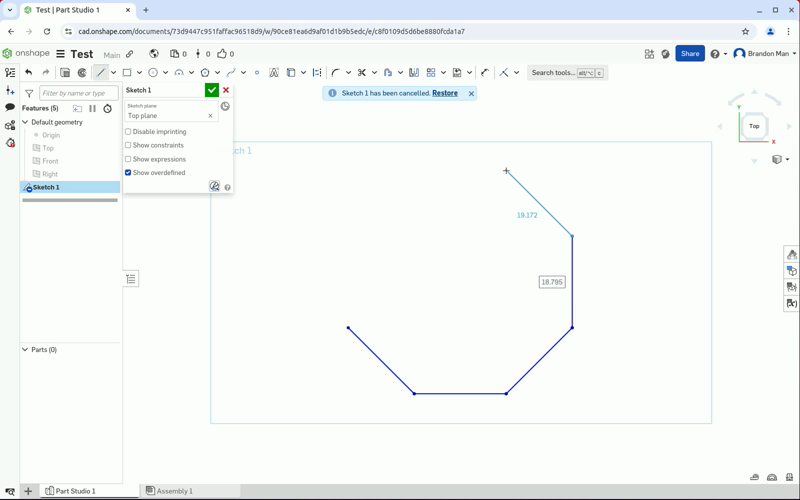
key_up(shift)
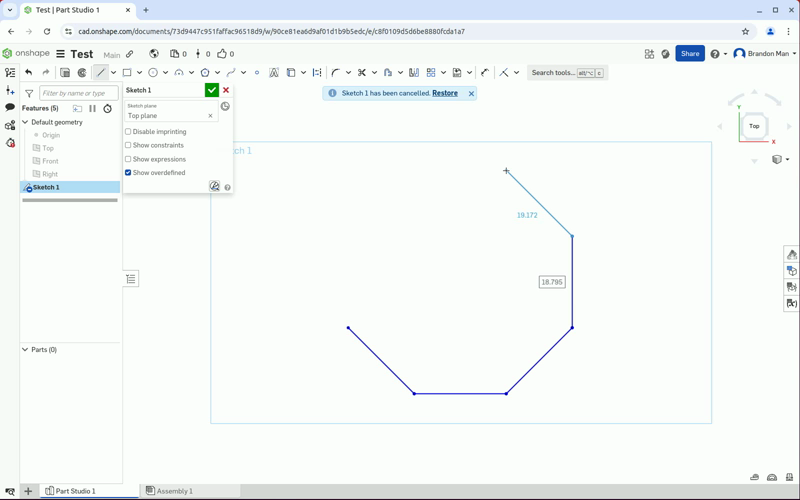
key_down(shift)
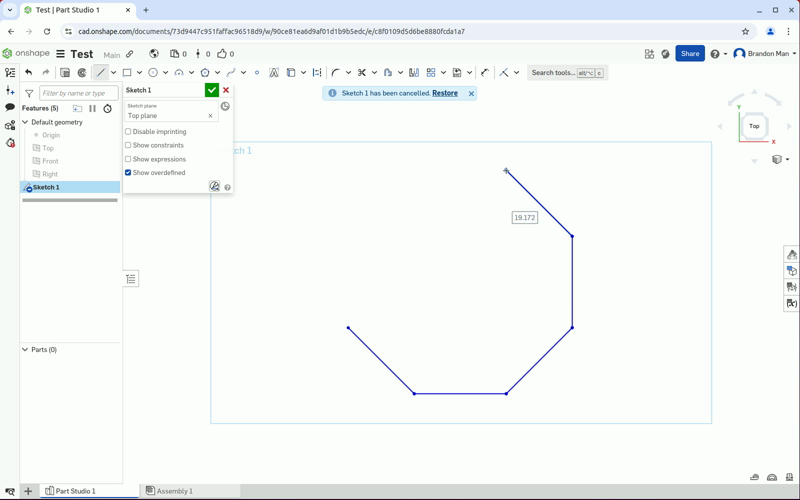
mouse_move(414, 170)
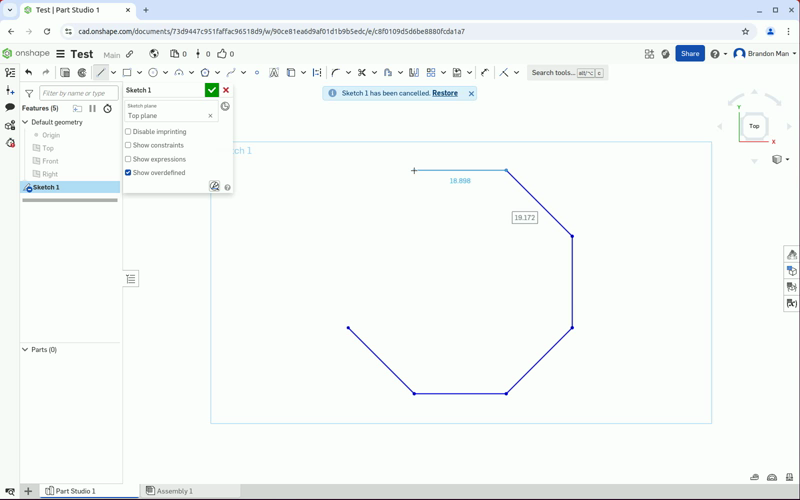
click(414, 170)
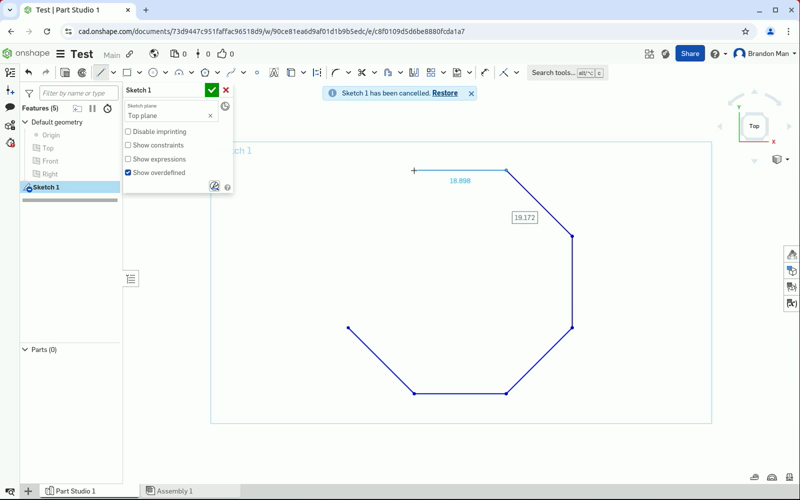
key_up(shift)
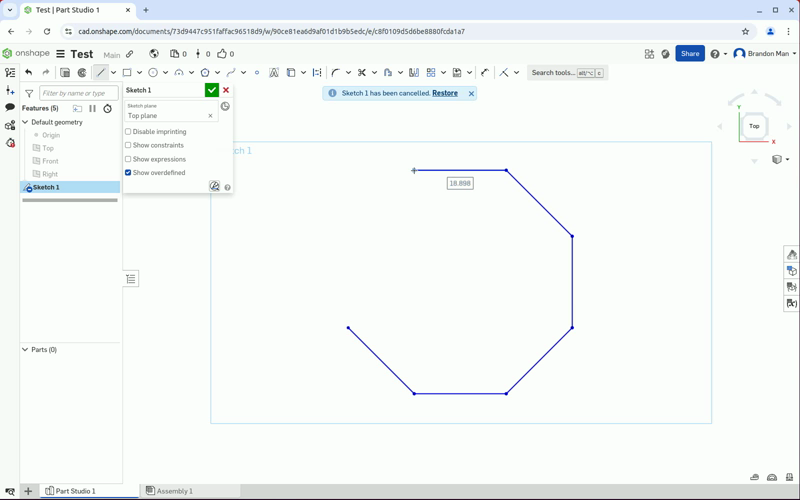
key_down(shift)
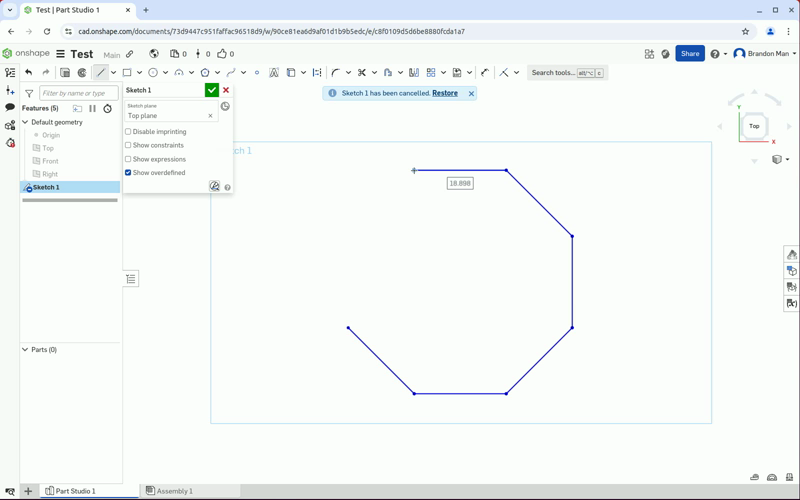
mouse_move(348, 236)
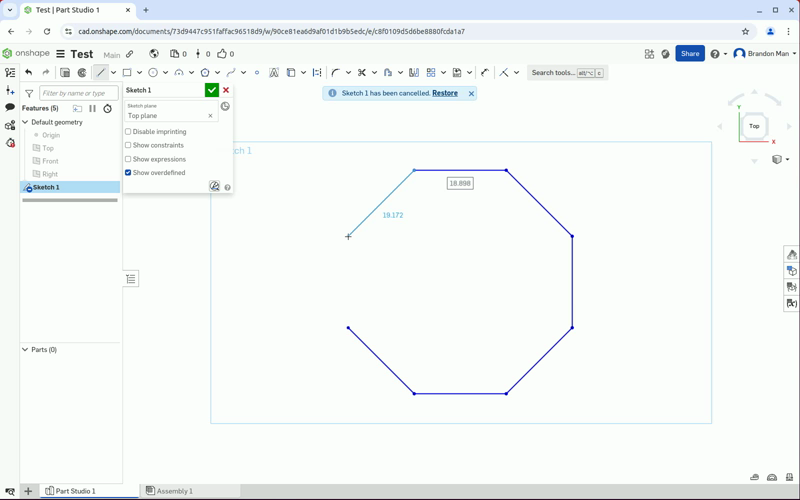
click(348, 236)
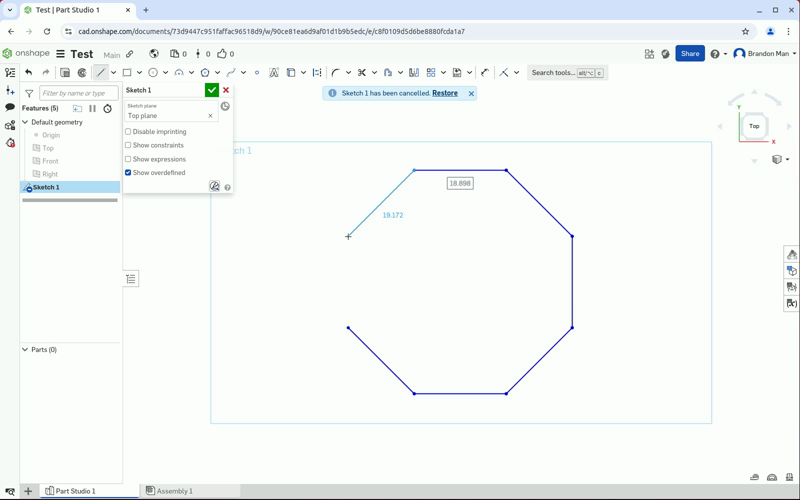
key_up(shift)
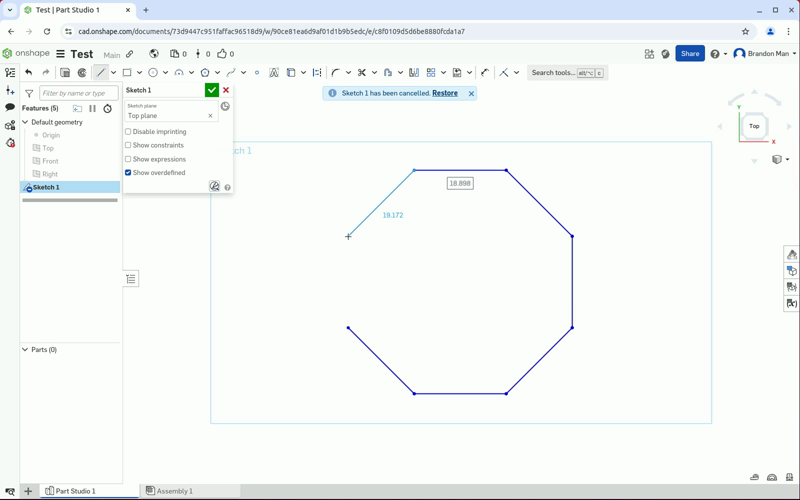
key_down(shift)
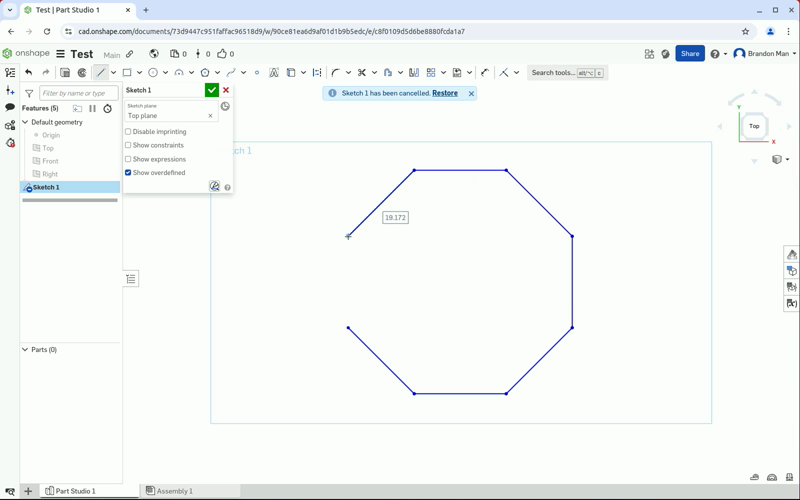
mouse_move(348, 327)
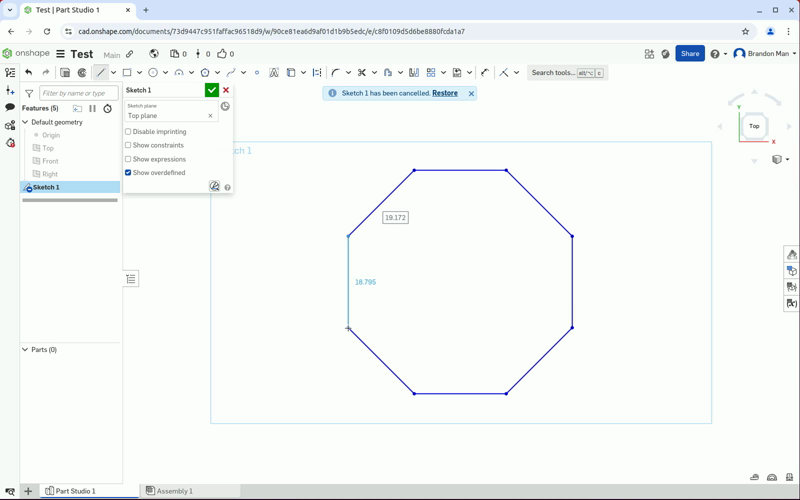
key_up(shift)
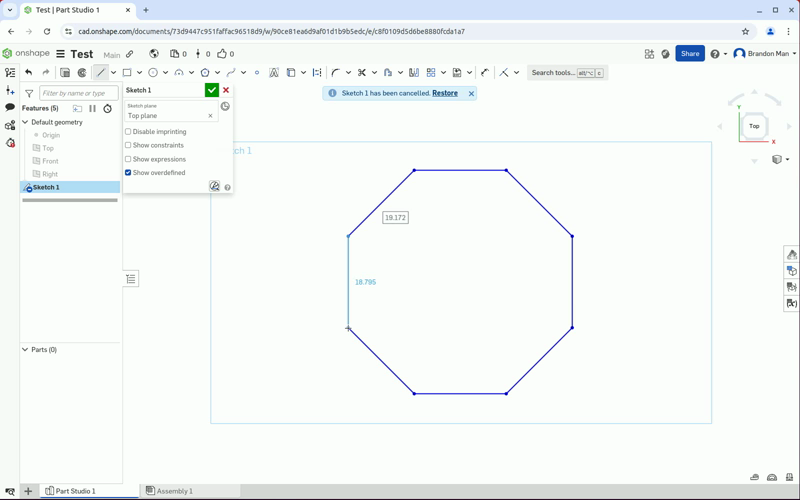
click(348, 327)
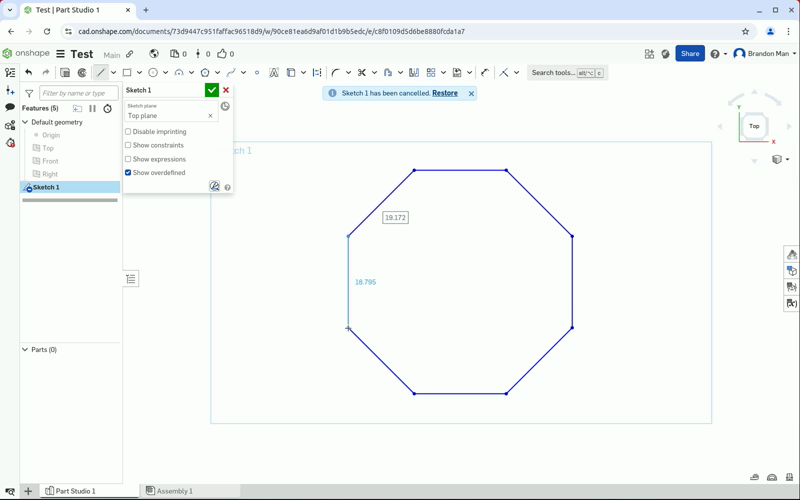
key(esc)
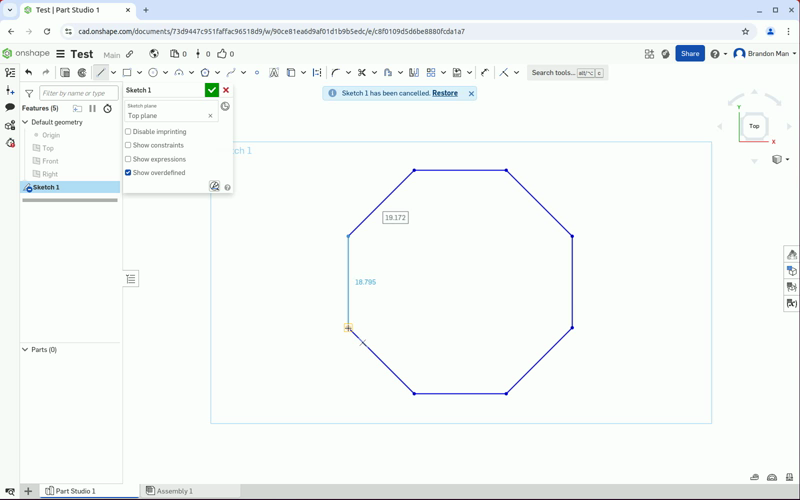
mouse_move(495, 316)
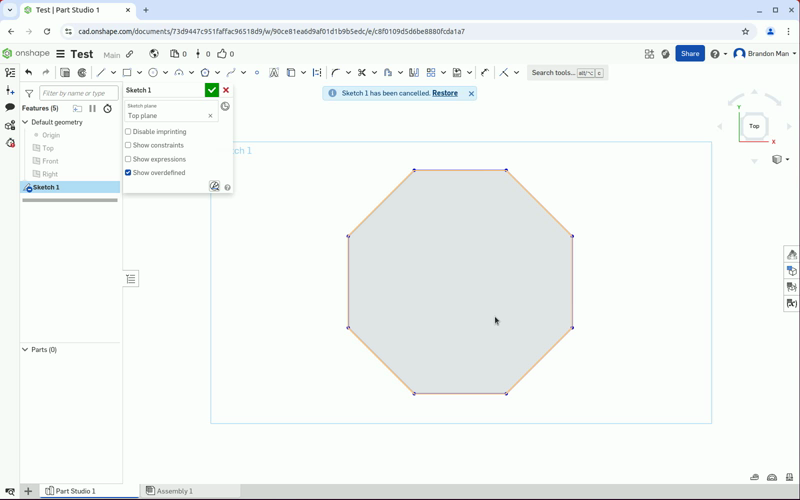
click(495, 316)
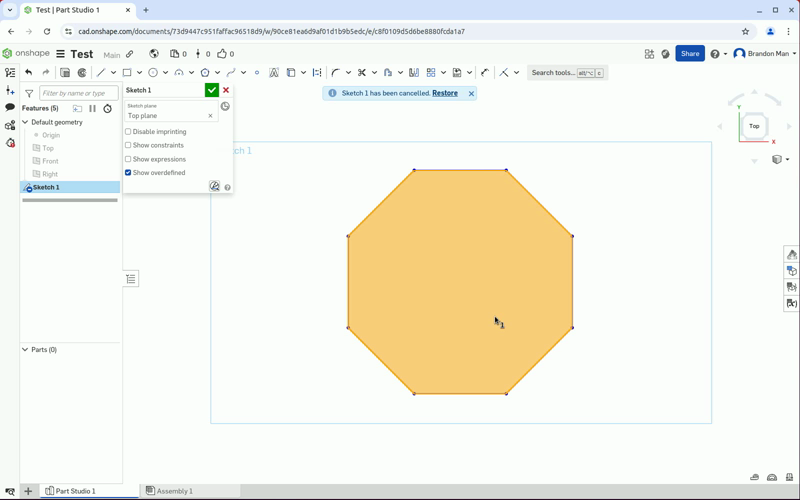
mouse_move(73, 352)
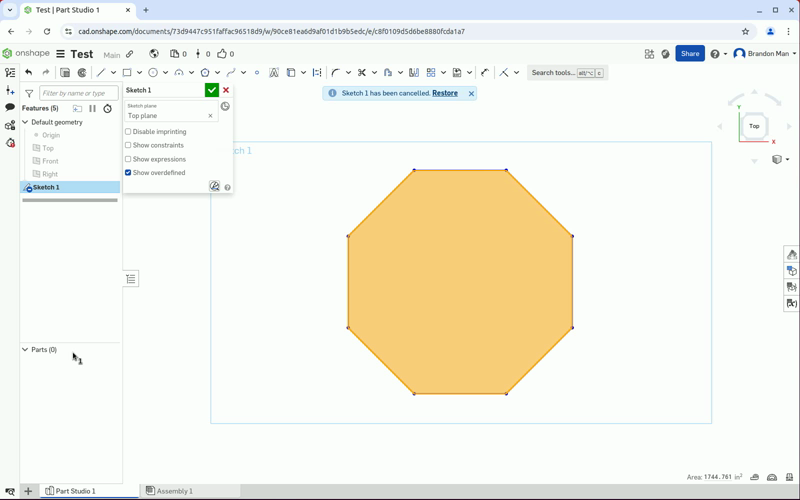
key(shift+y)
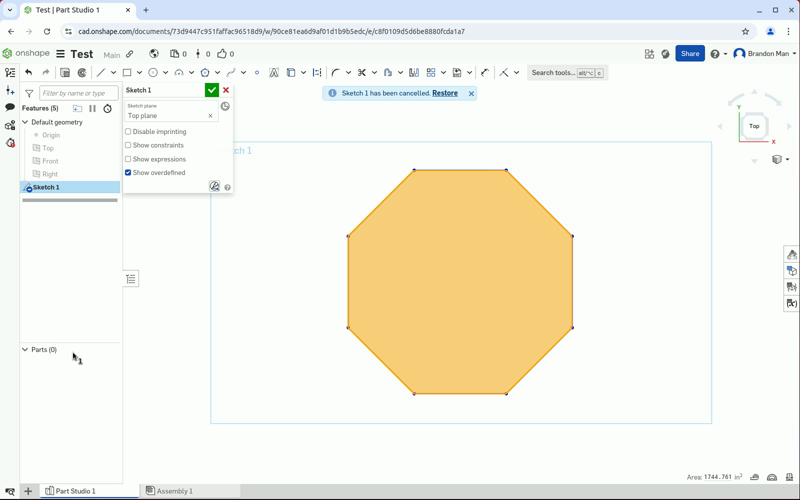
key(shift+e)
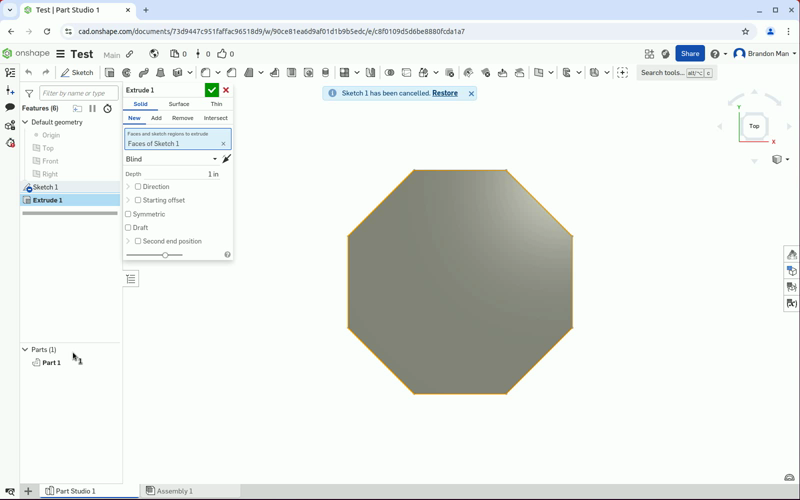
mouse_move(143, 106)
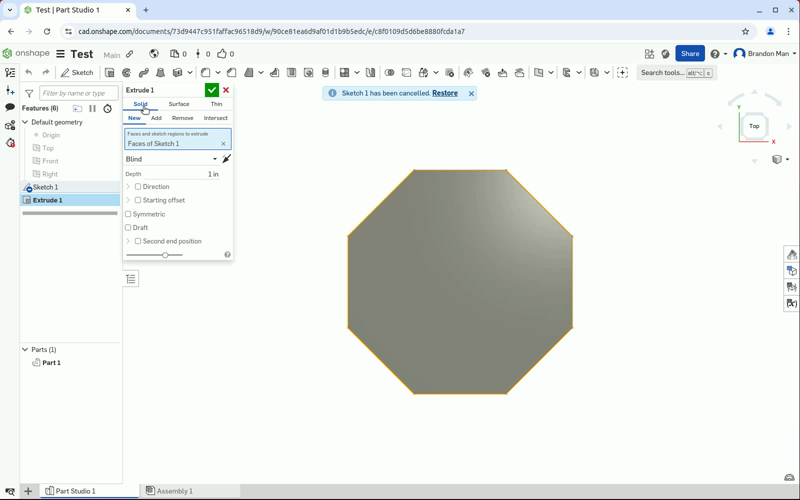
click(143, 106)
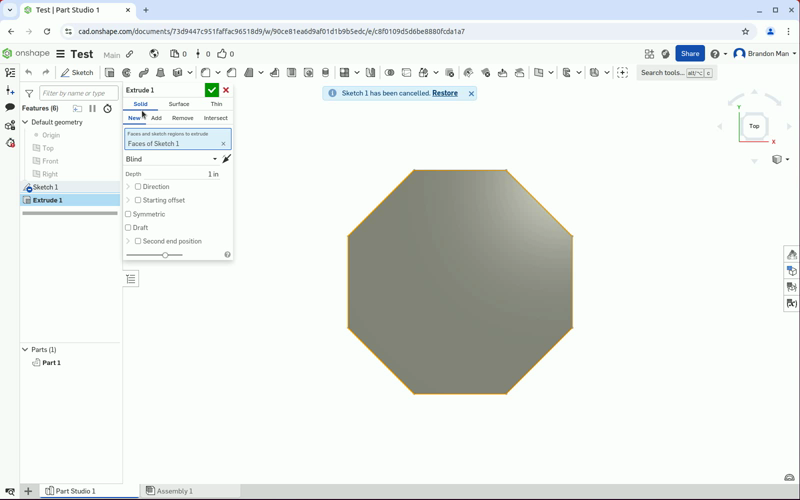
mouse_move(137, 120)
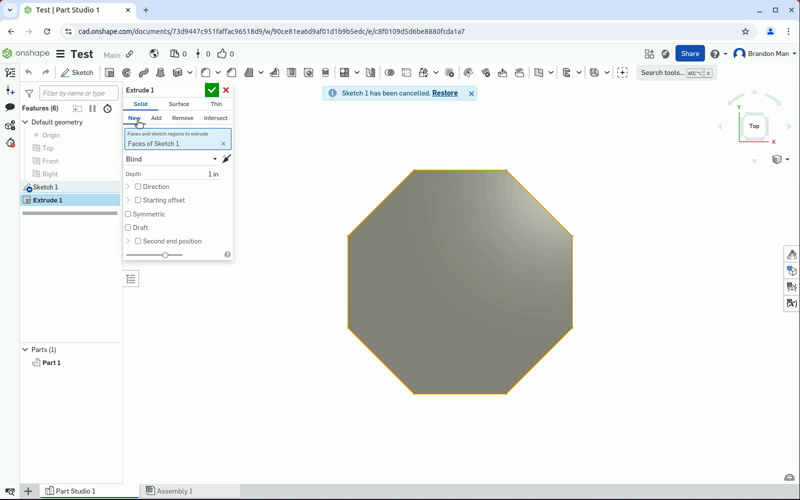
click(137, 120)
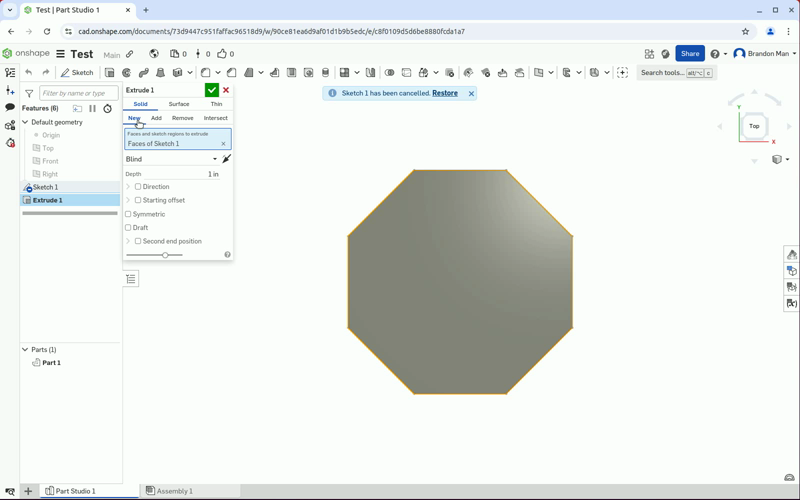
key(tab, 4)
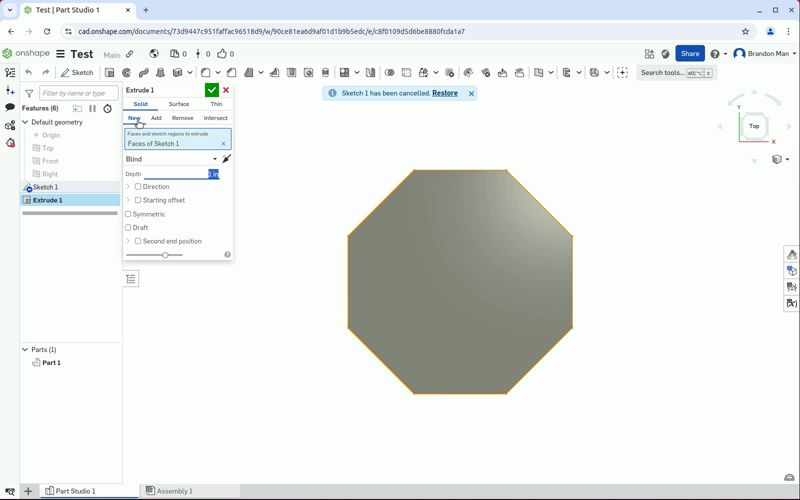
text(9.628)
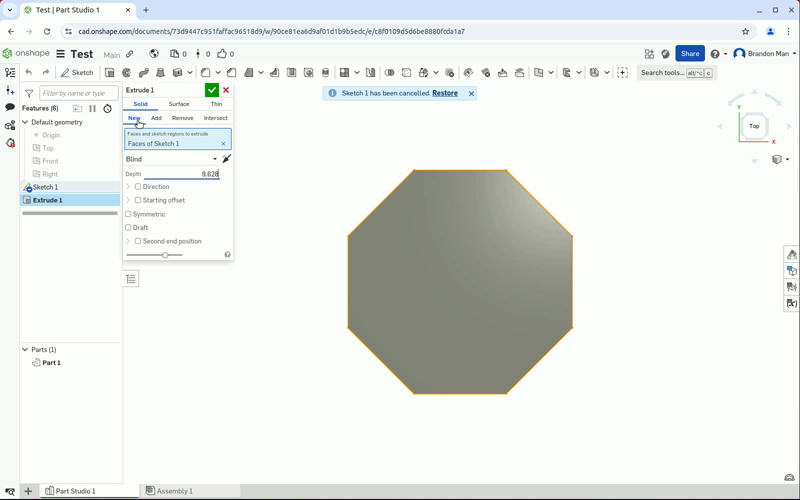
key(enter)
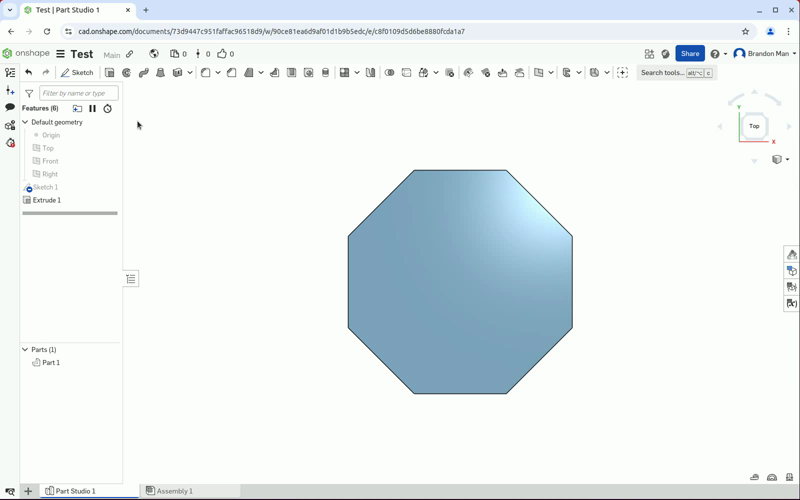
key(shift+h)
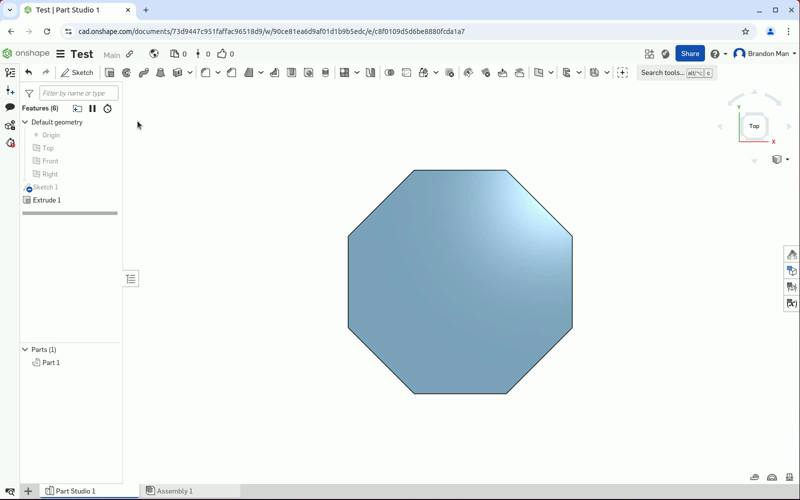
key(shift+h)
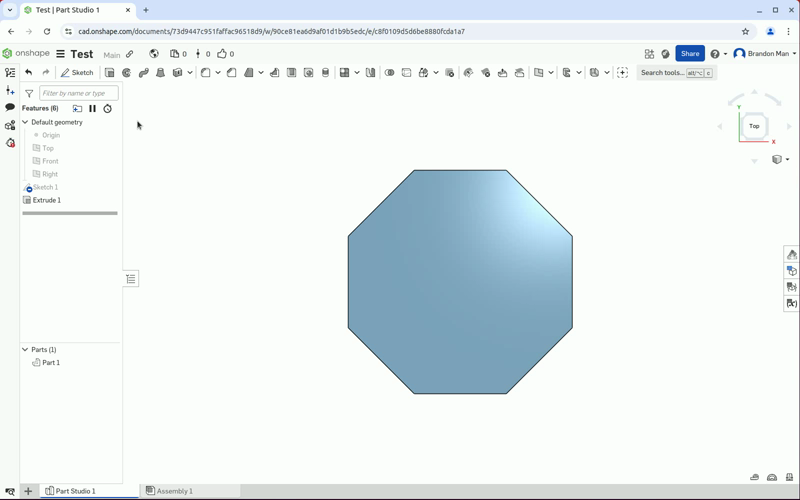
mouse_move(73, 189)
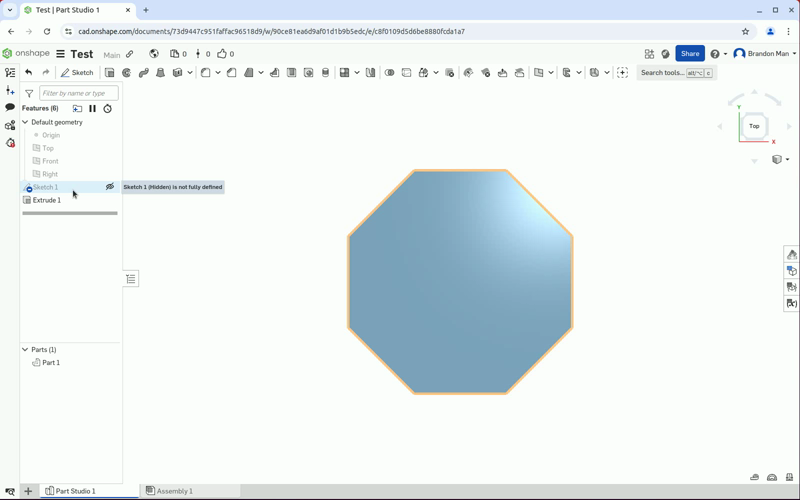
click(73, 189)
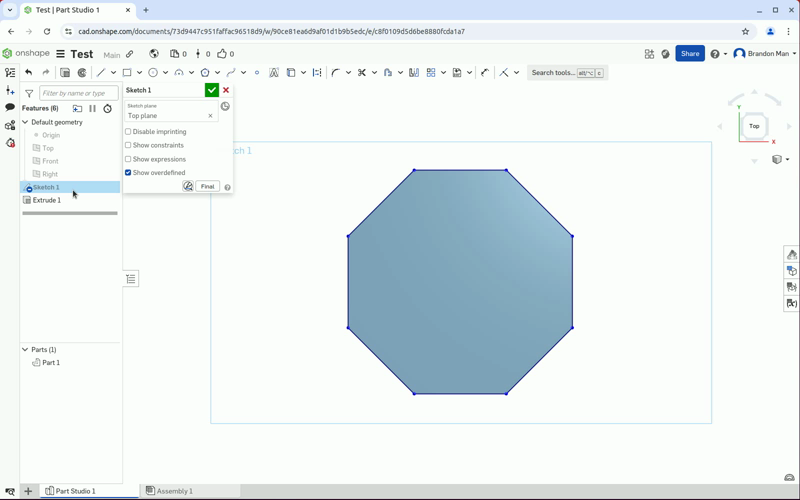
mouse_move(229, 92)
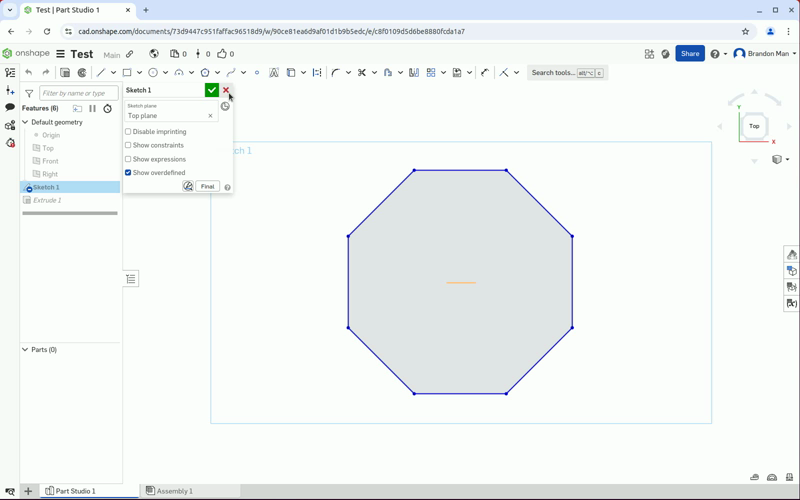
click(229, 92)
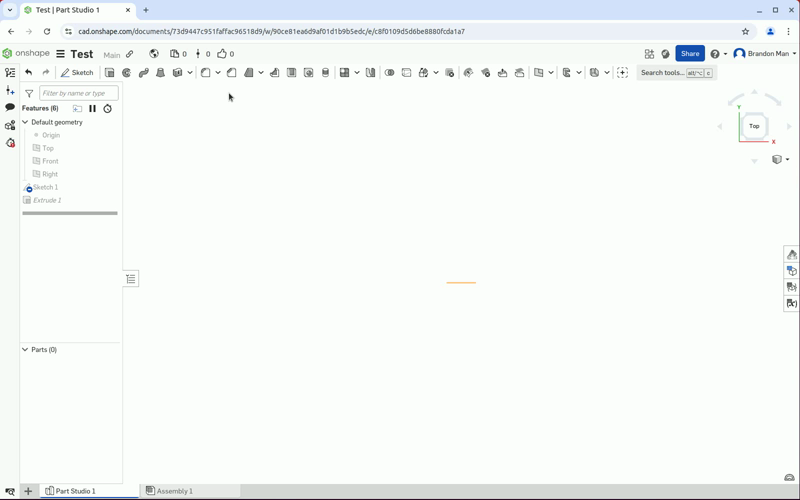
mouse_move(541, 75)
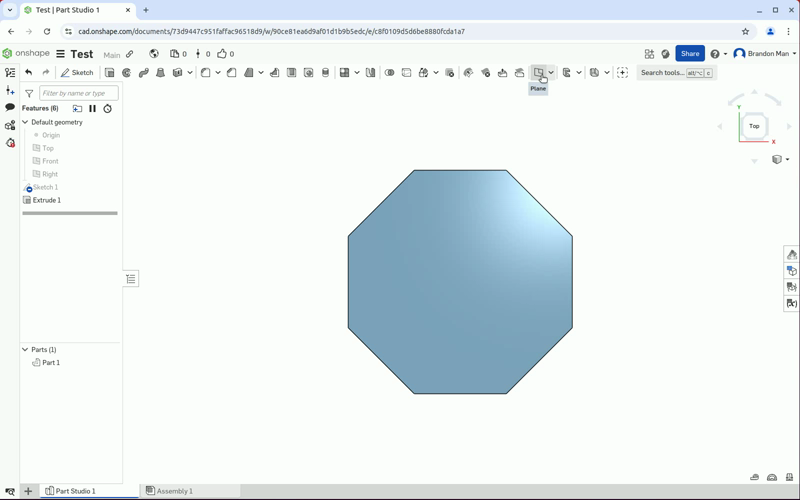
click(541, 75)
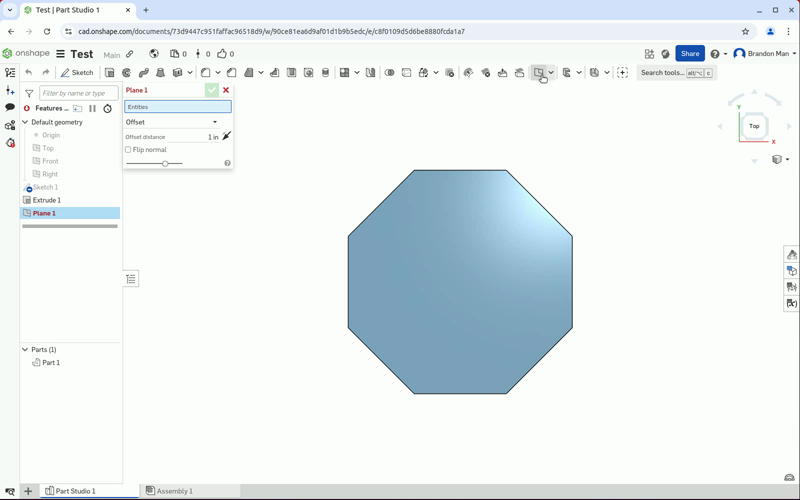
mouse_move(73, 150)
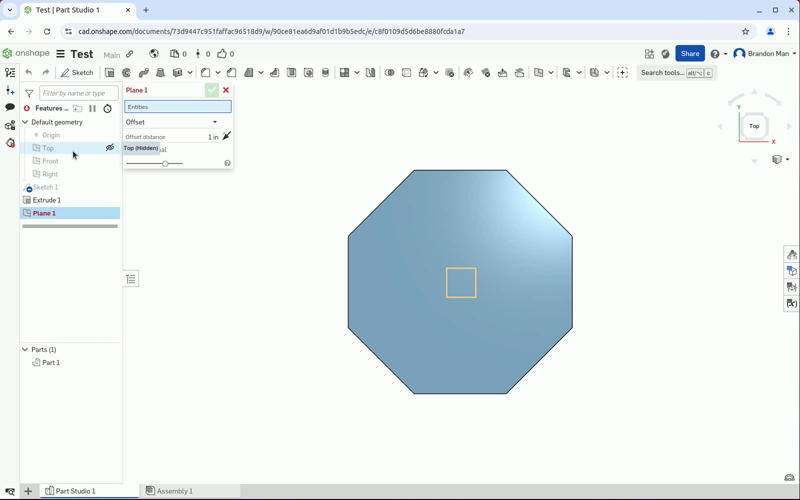
click(73, 150)
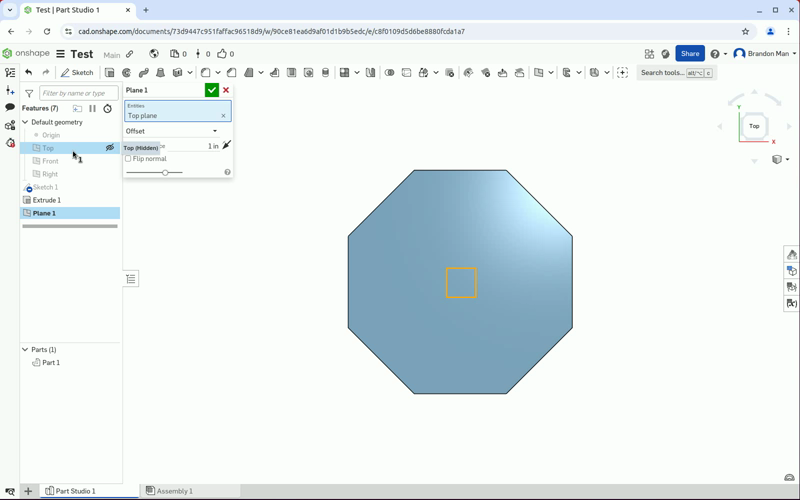
key(tab, 2)
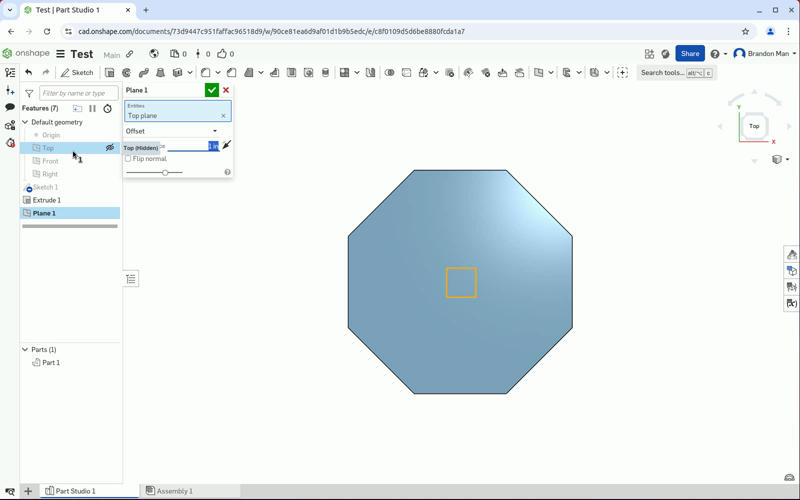
text(9.613)
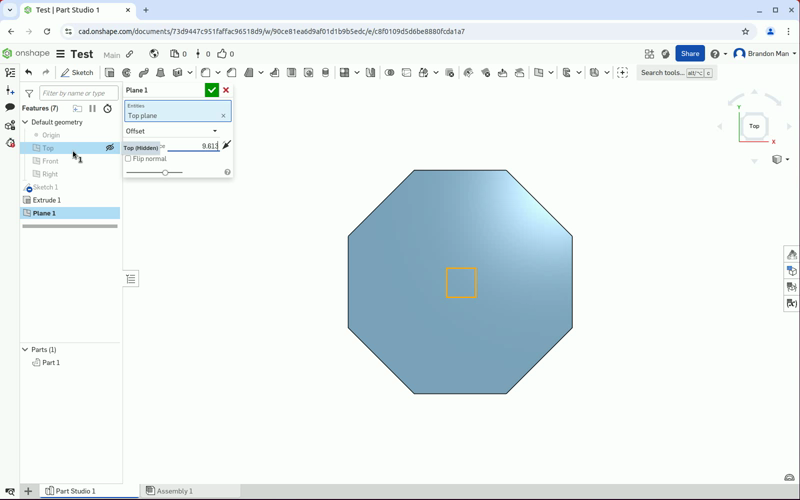
key(enter, 2)
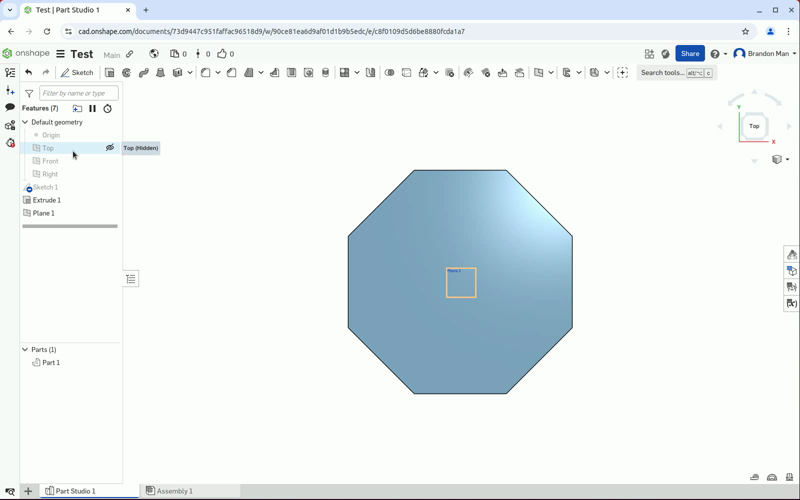
key(shift+s)
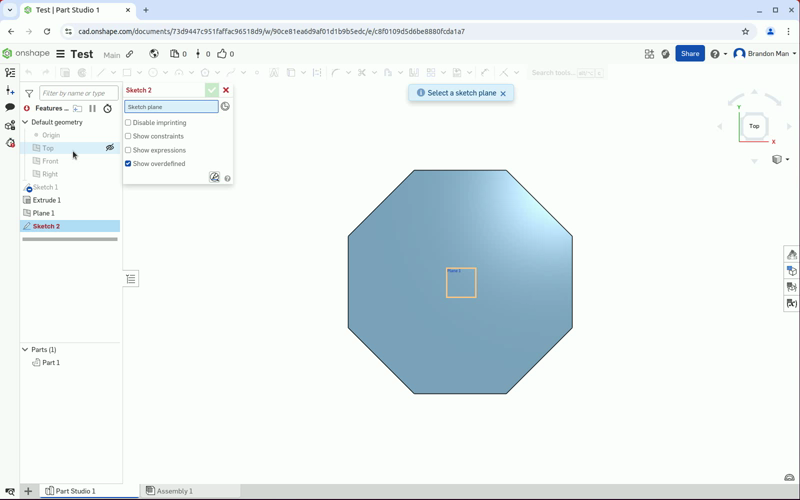
mouse_move(73, 215)
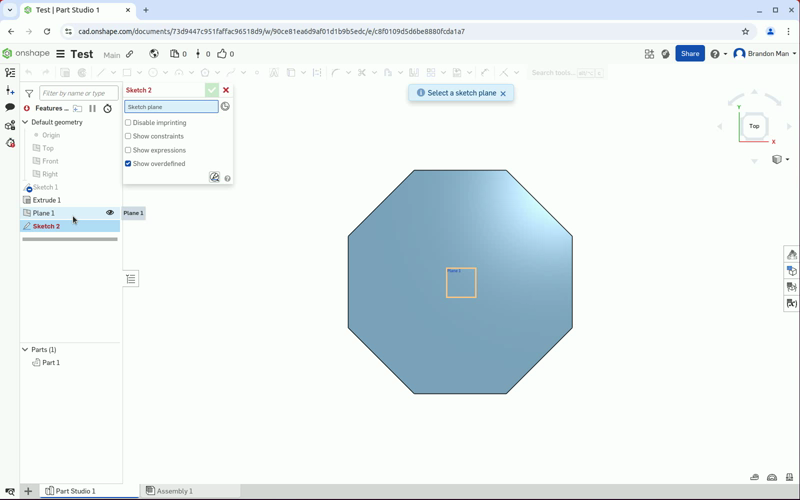
click(73, 215)
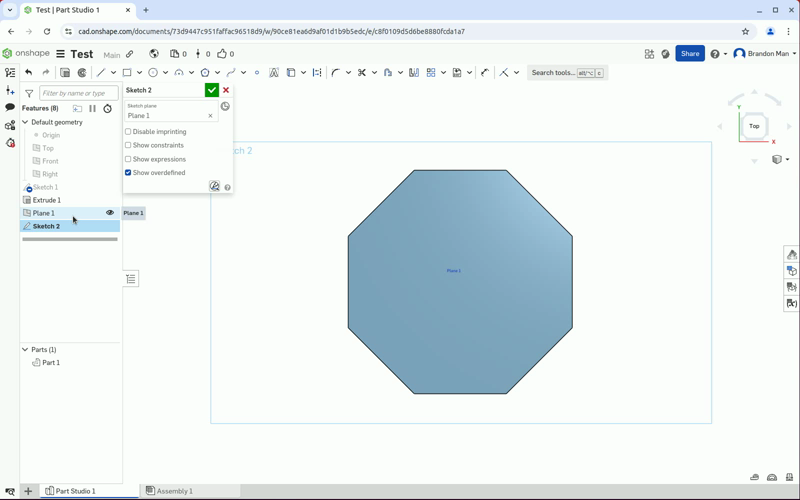
mouse_move(73, 352)
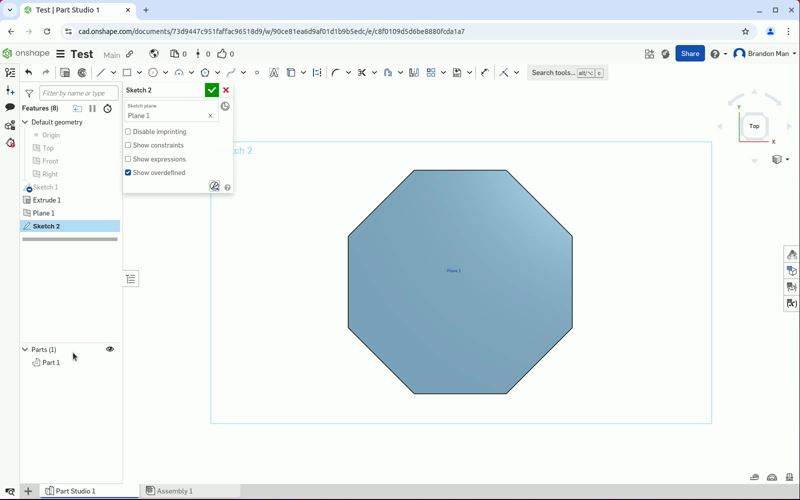
key(y)
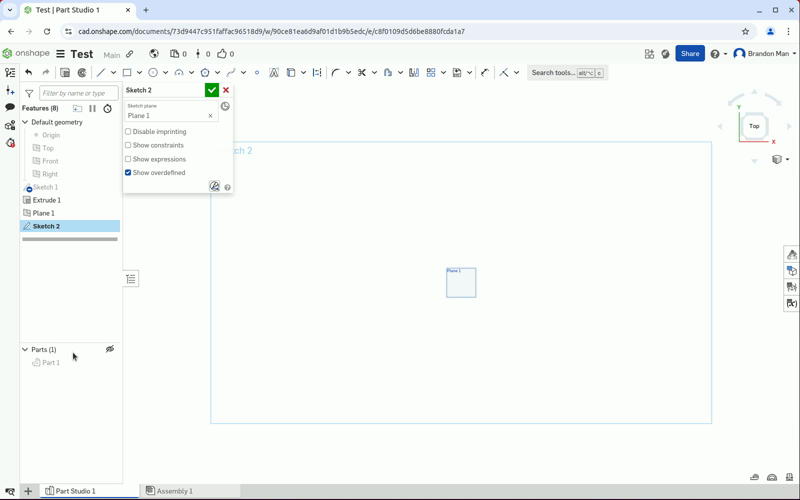
key(l)
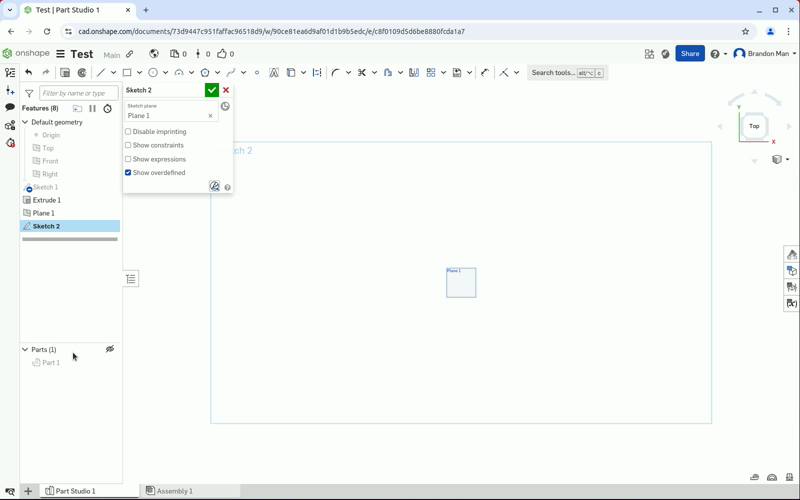
key_down(shift)
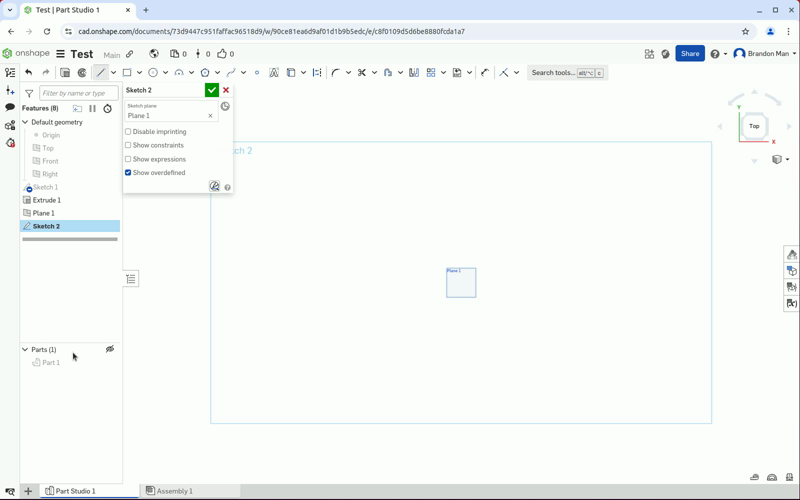
mouse_move(359, 323)
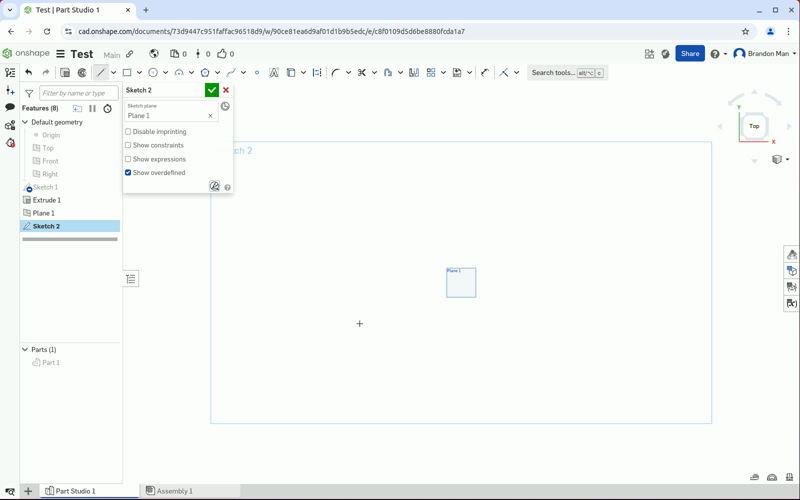
click(359, 323)
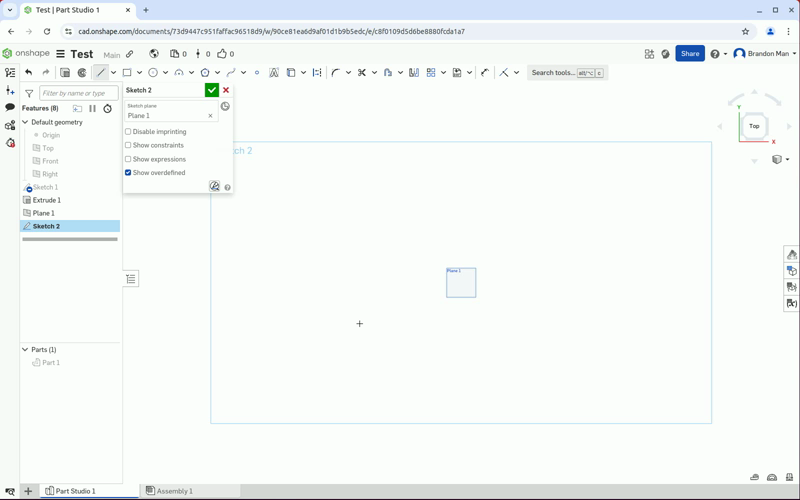
key_up(shift)
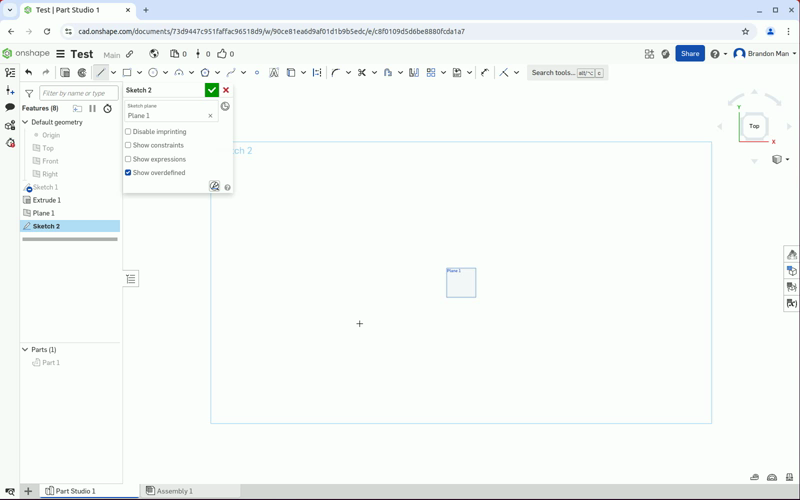
key_down(shift)
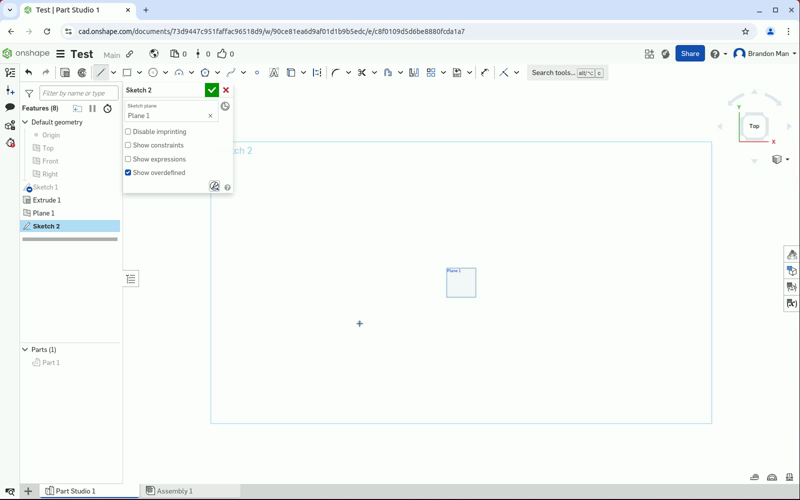
mouse_move(419, 382)
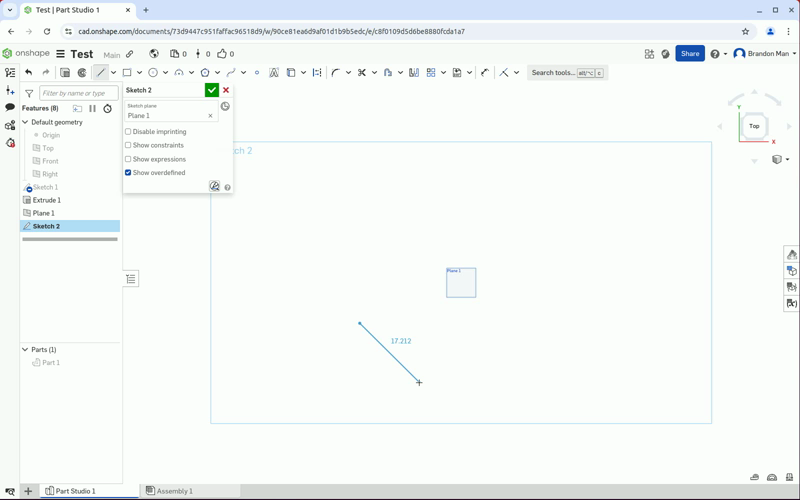
click(419, 382)
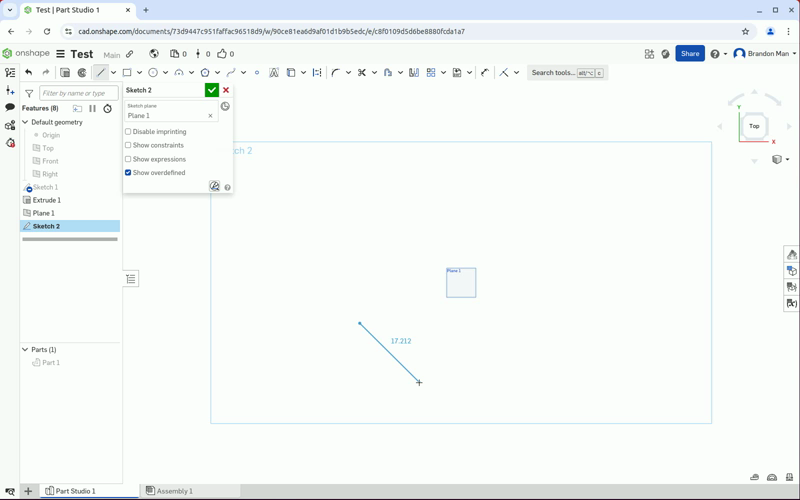
key_up(shift)
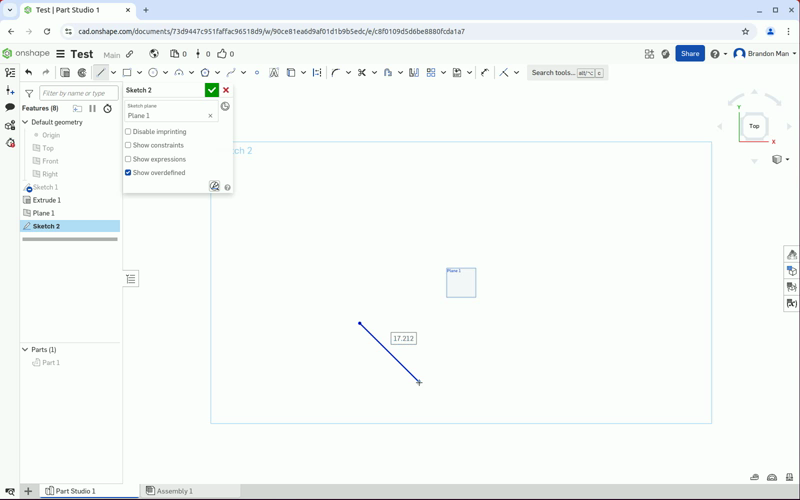
key_down(shift)
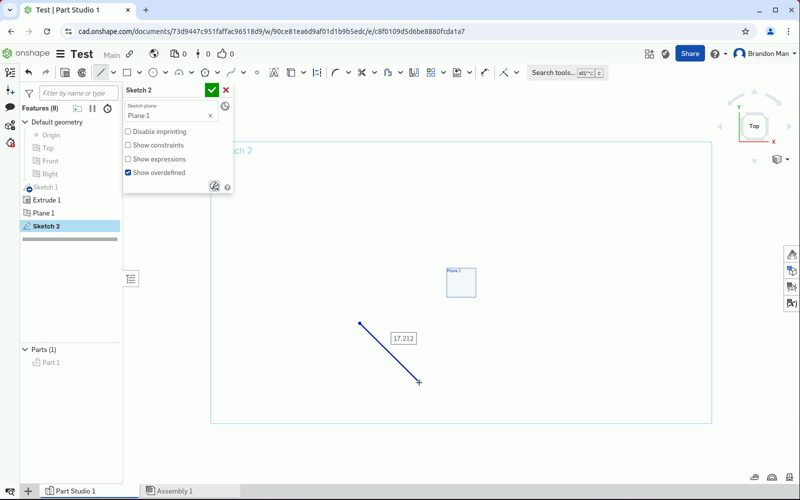
mouse_move(501, 382)
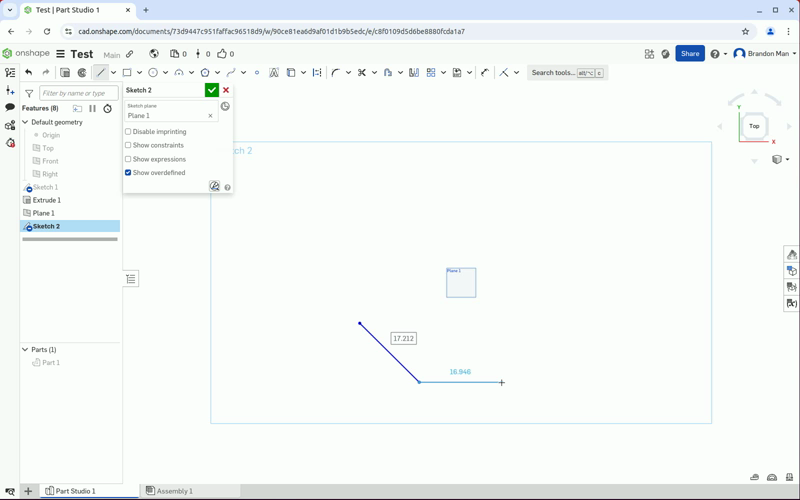
click(501, 382)
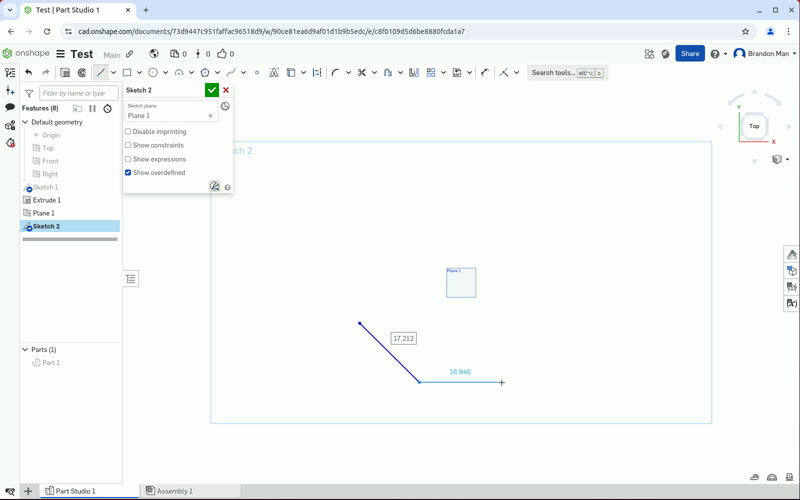
key_up(shift)
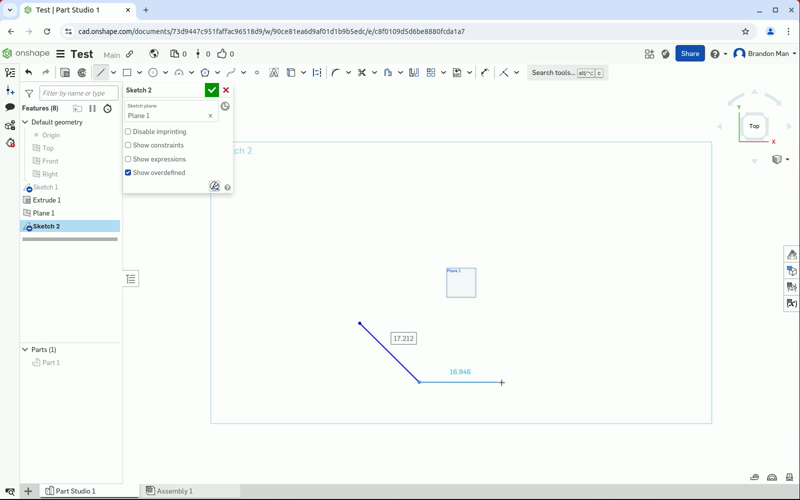
key_down(shift)
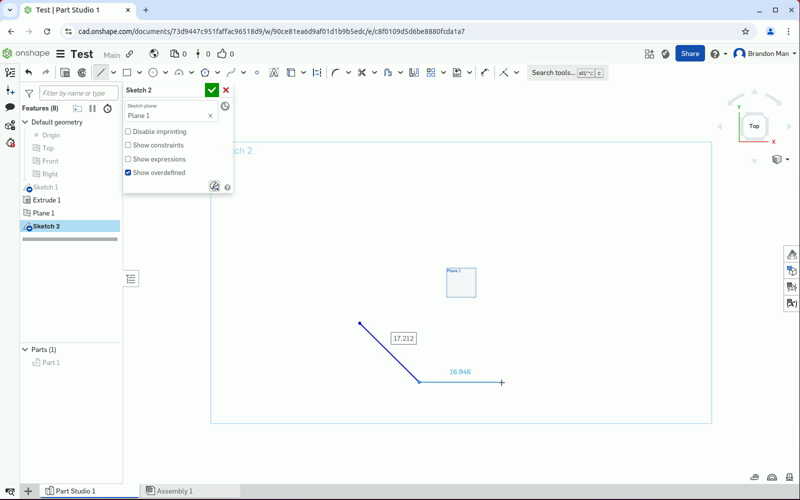
mouse_move(560, 323)
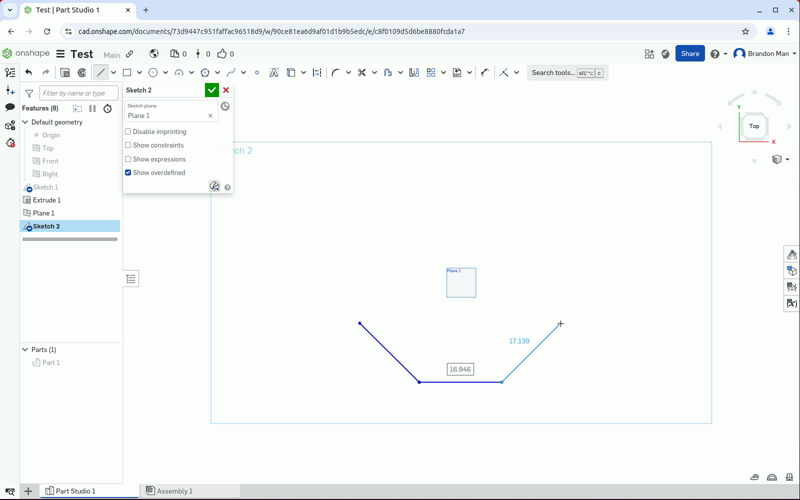
click(560, 323)
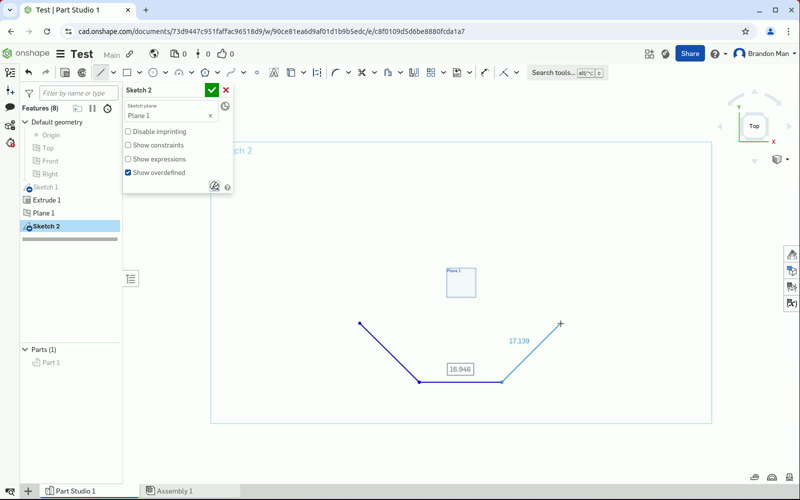
key_up(shift)
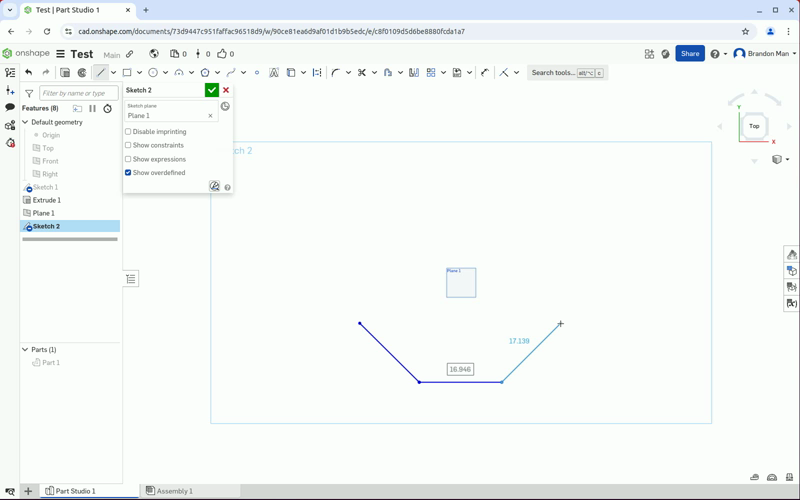
key_down(shift)
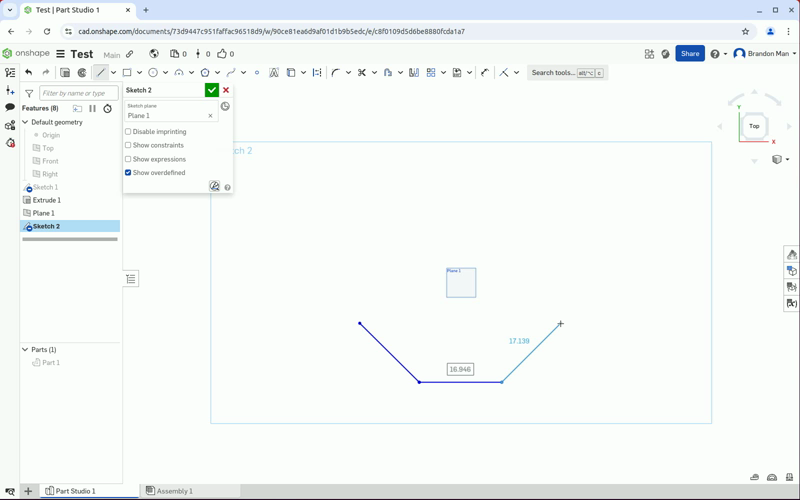
mouse_move(560, 240)
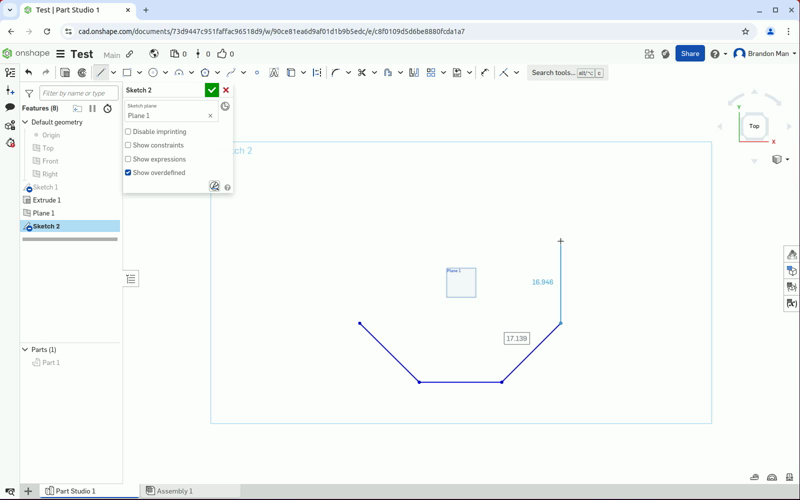
click(560, 240)
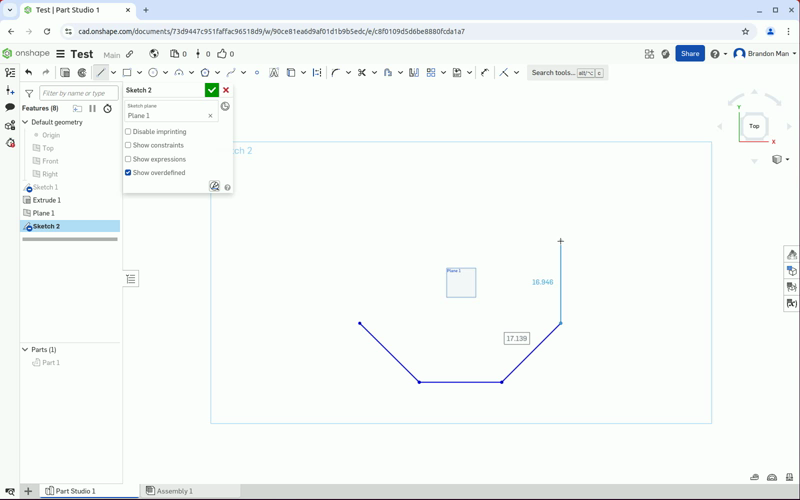
key_up(shift)
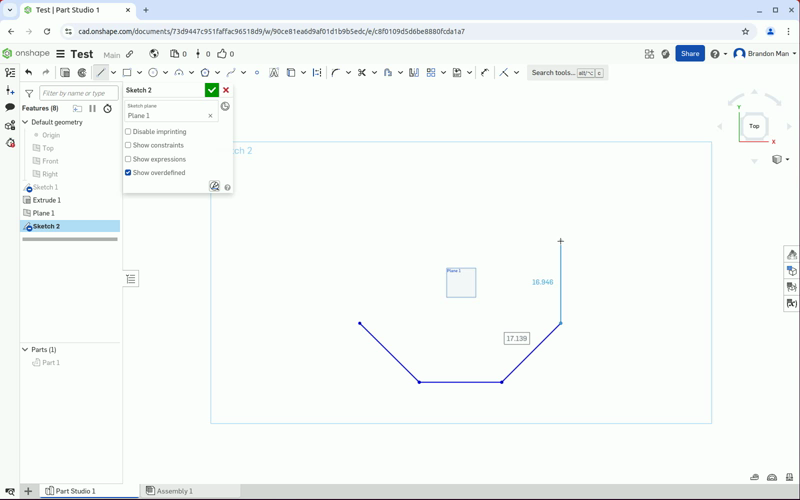
key_down(shift)
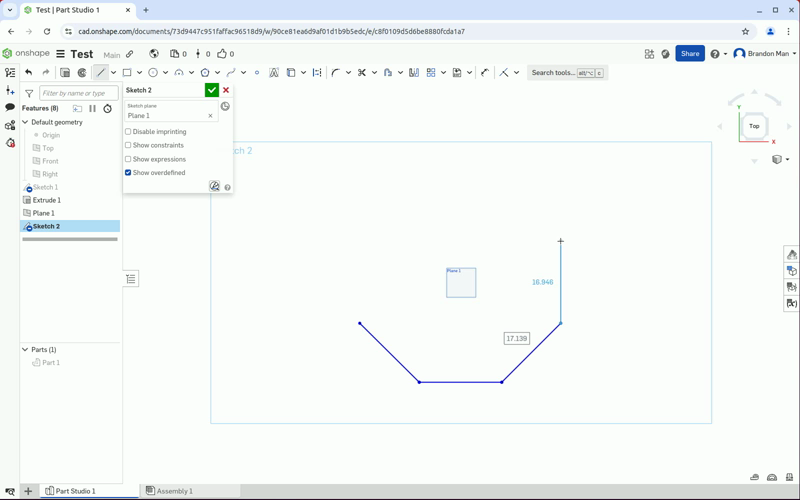
mouse_move(501, 181)
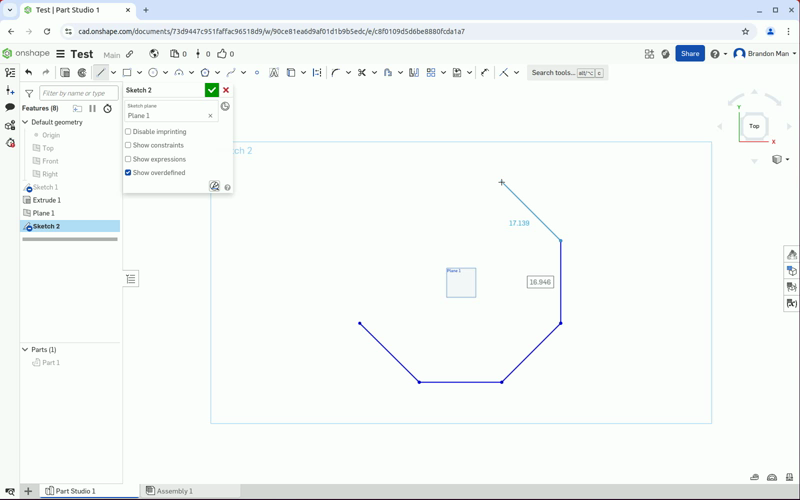
click(501, 181)
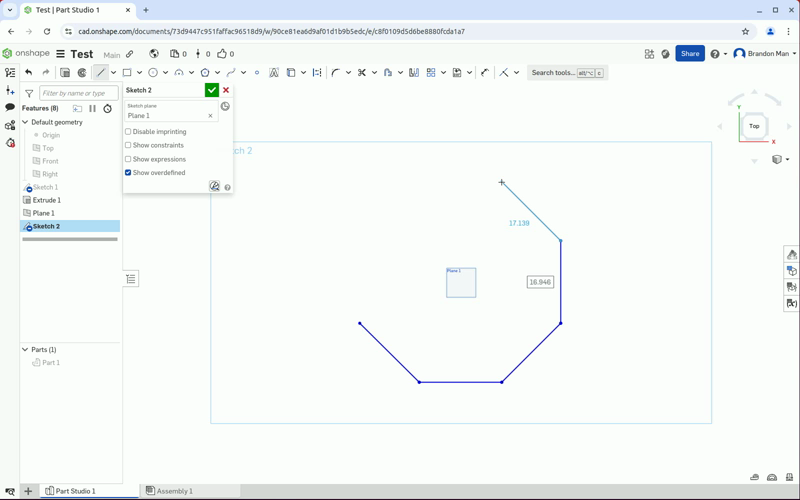
key_up(shift)
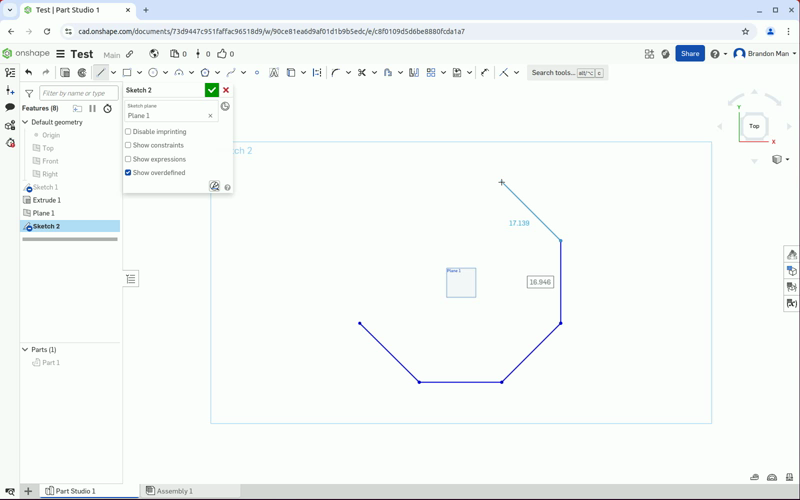
key_down(shift)
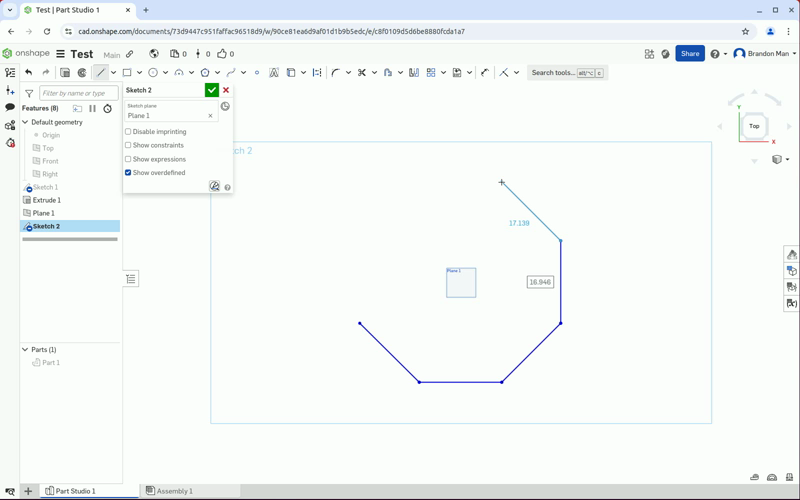
mouse_move(419, 181)
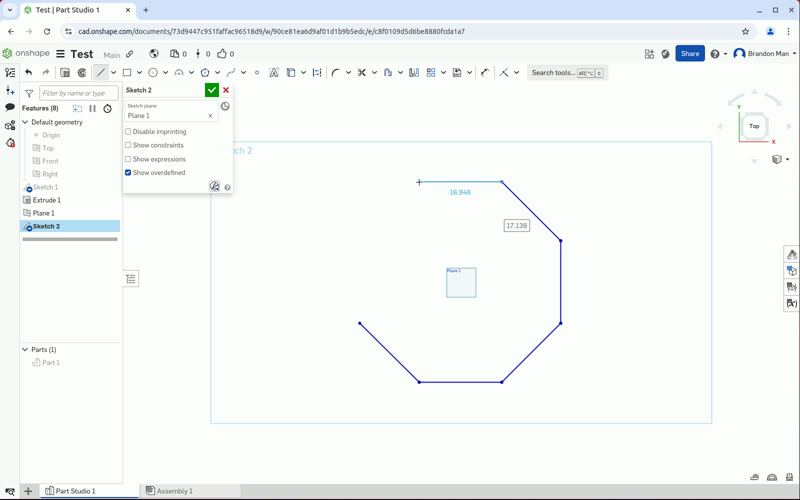
click(419, 181)
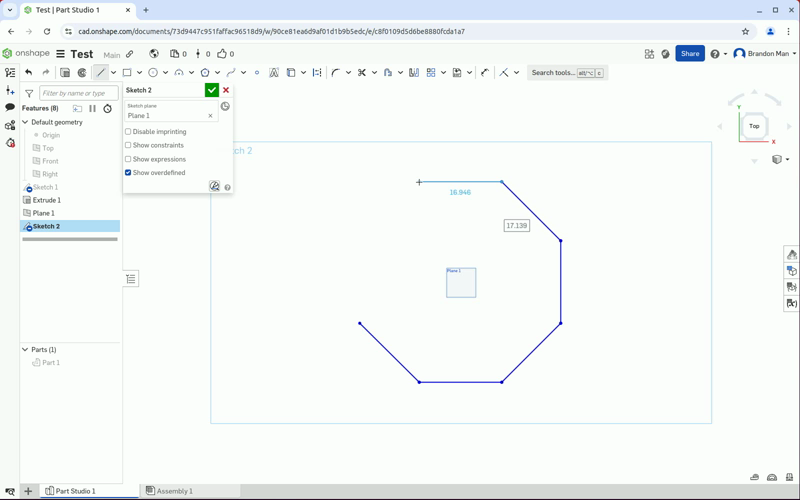
key_up(shift)
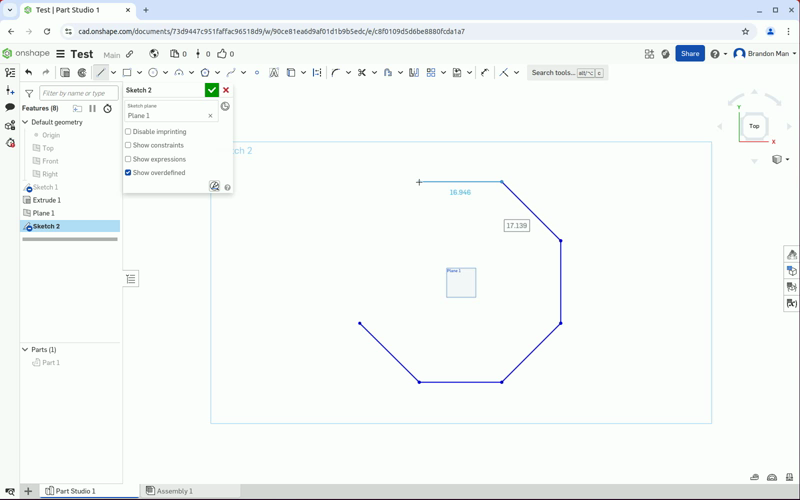
key_down(shift)
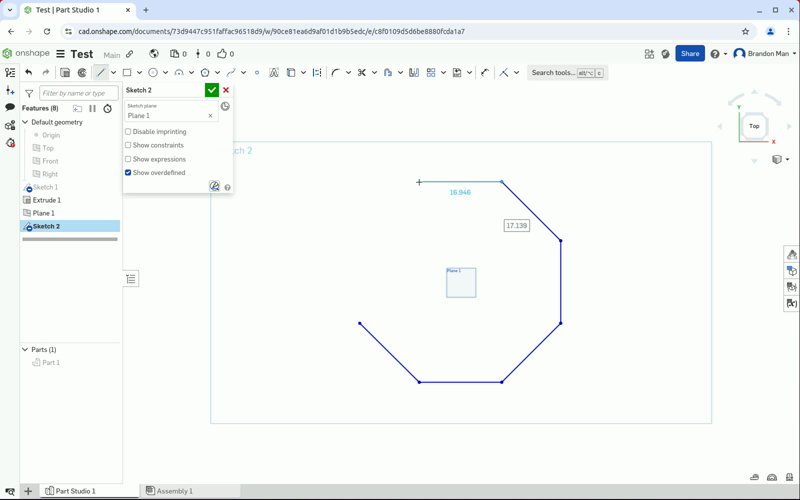
mouse_move(359, 240)
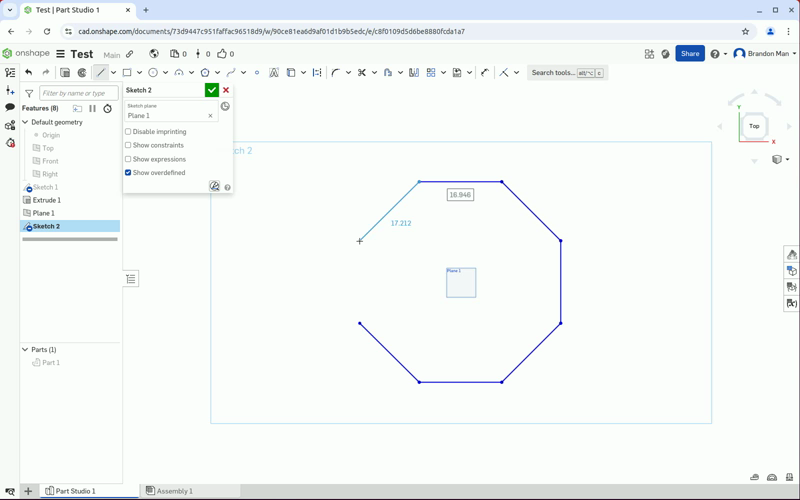
click(359, 240)
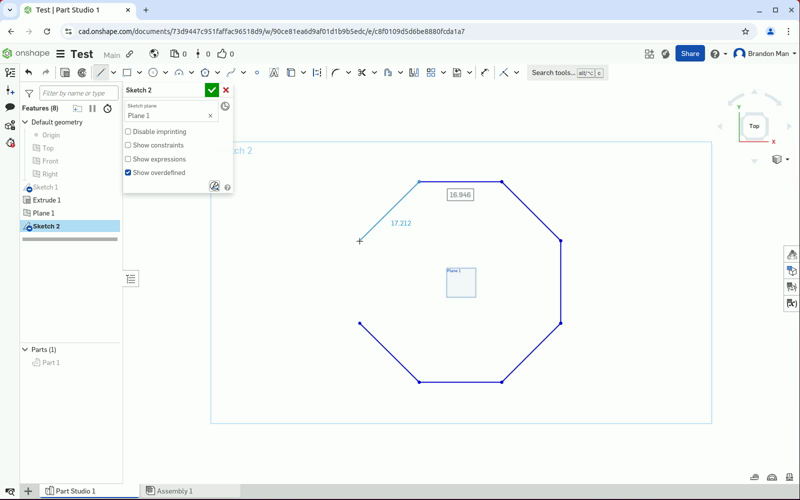
key_up(shift)
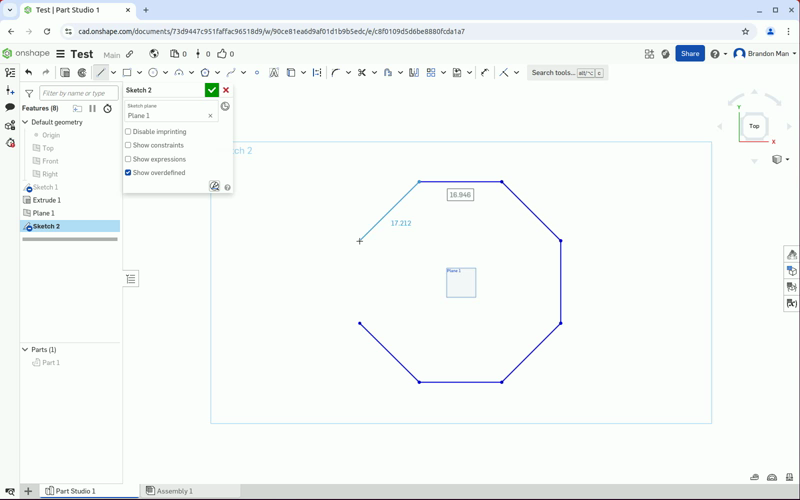
key_down(shift)
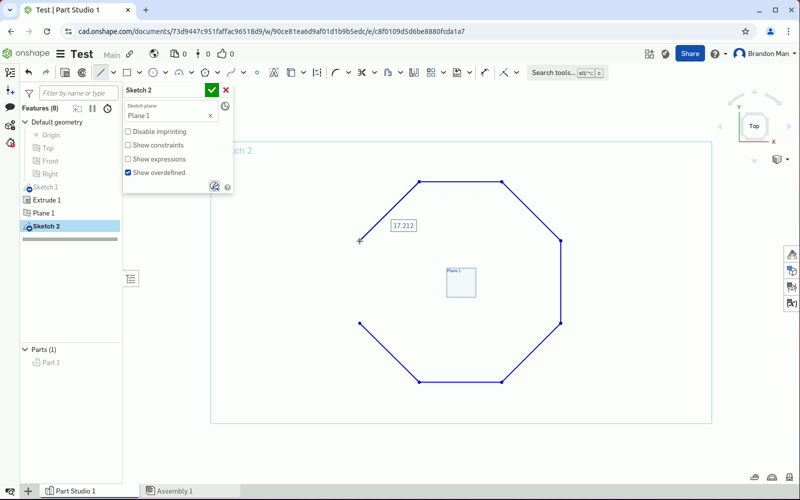
mouse_move(359, 323)
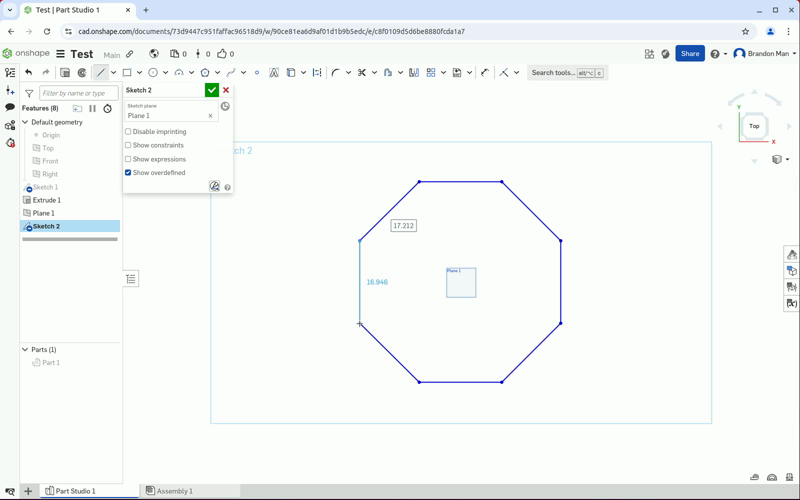
key_up(shift)
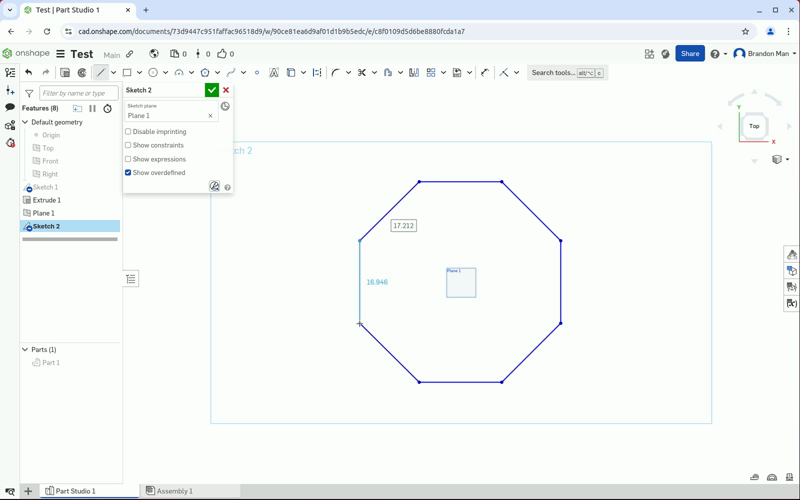
click(359, 323)
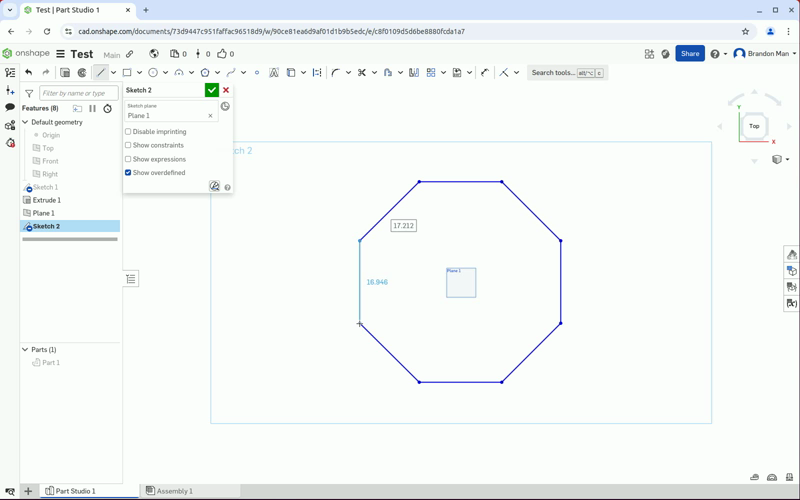
key(esc)
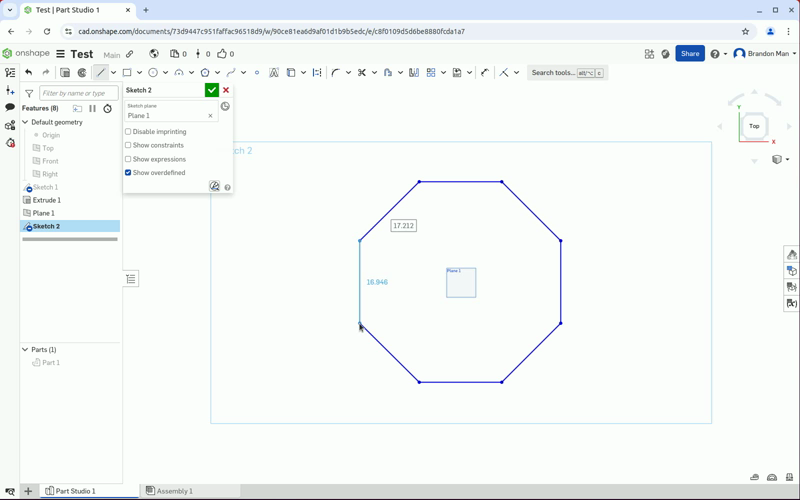
mouse_move(410, 332)
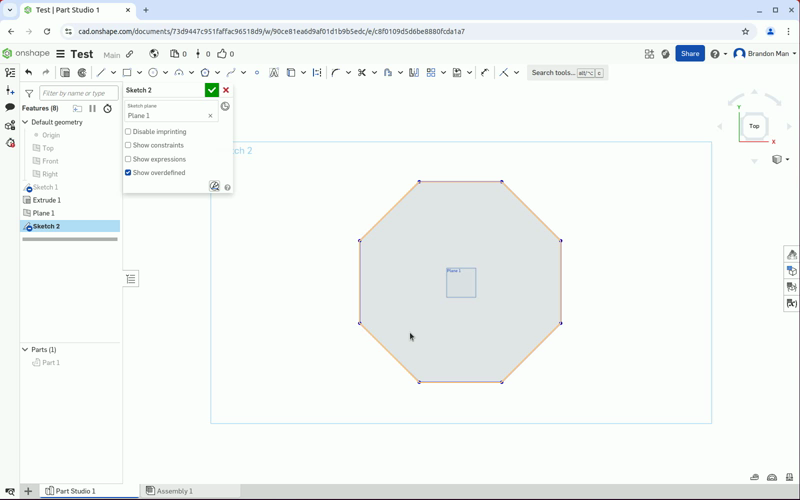
click(410, 332)
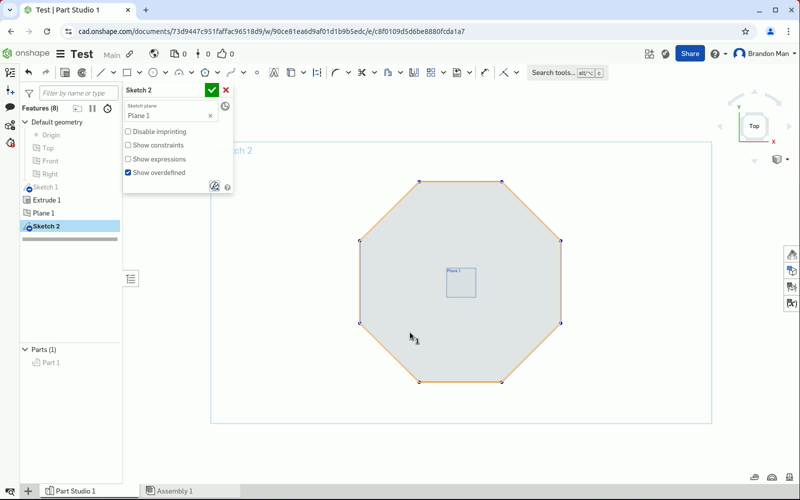
mouse_move(73, 352)
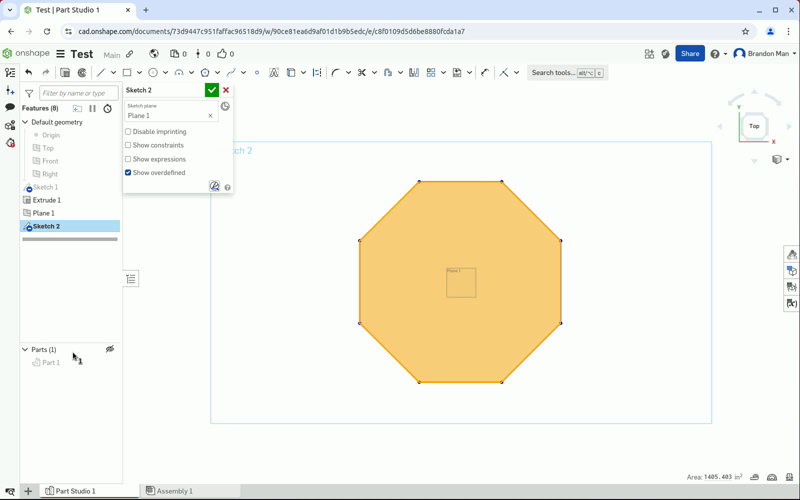
key(shift+y)
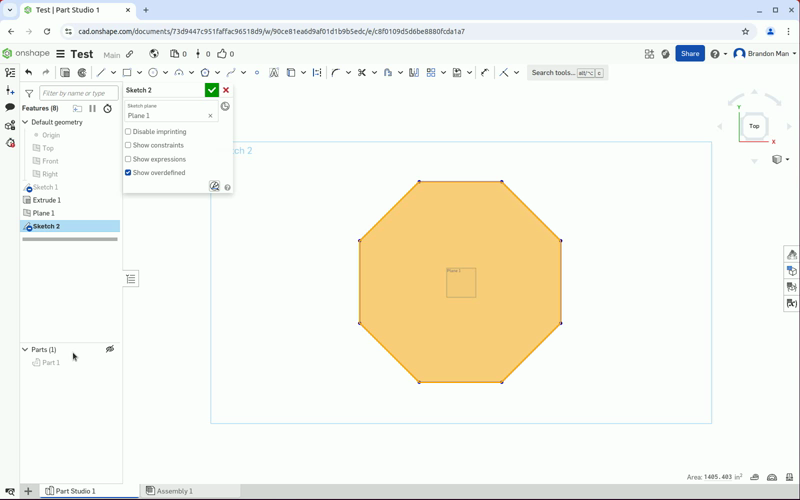
key(shift+e)
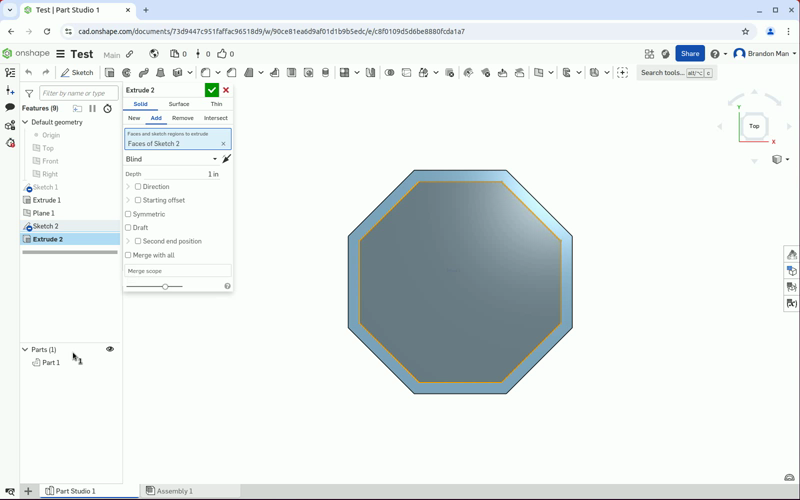
mouse_move(143, 106)
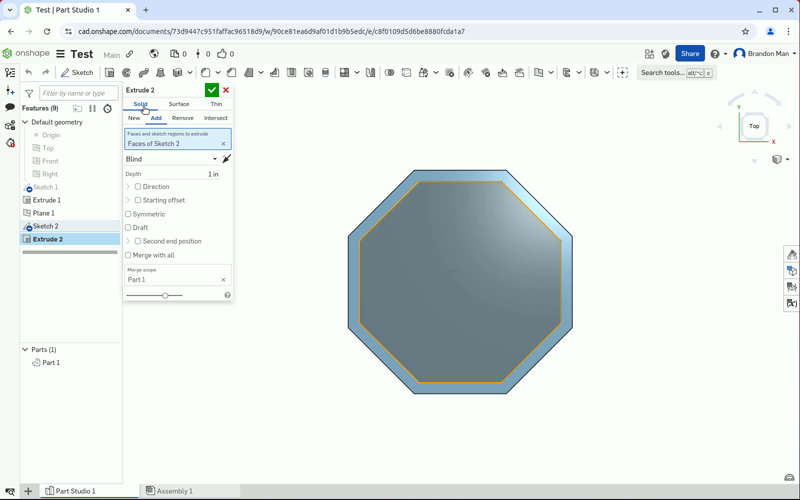
click(143, 106)
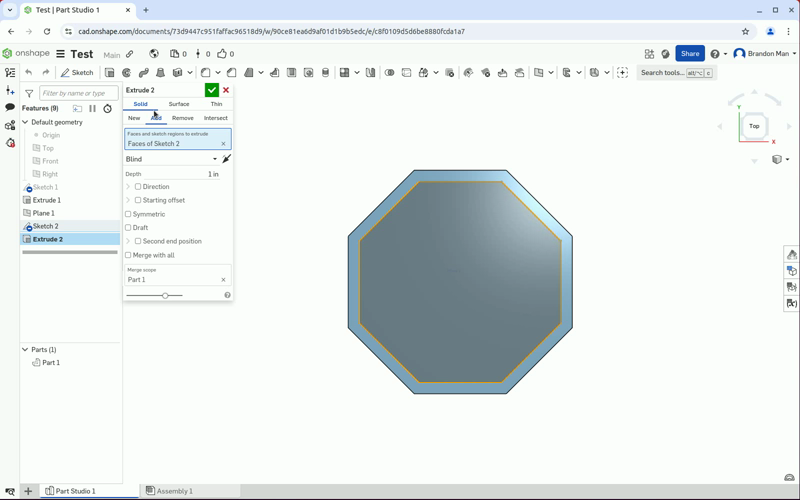
mouse_move(186, 120)
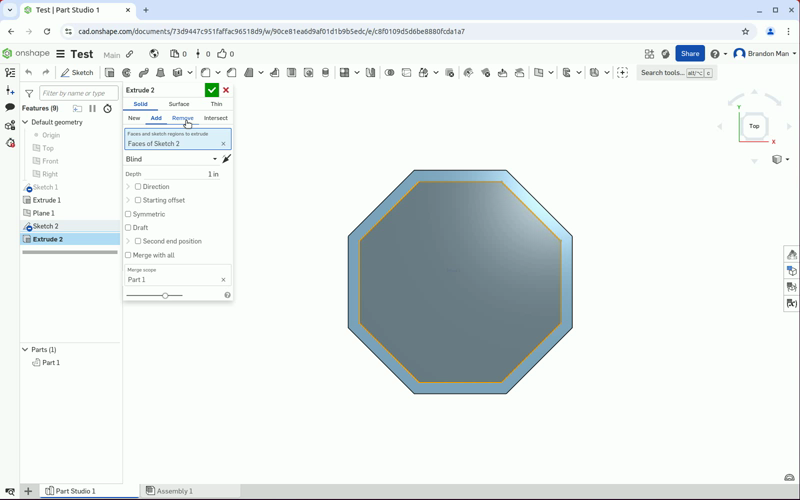
click(186, 120)
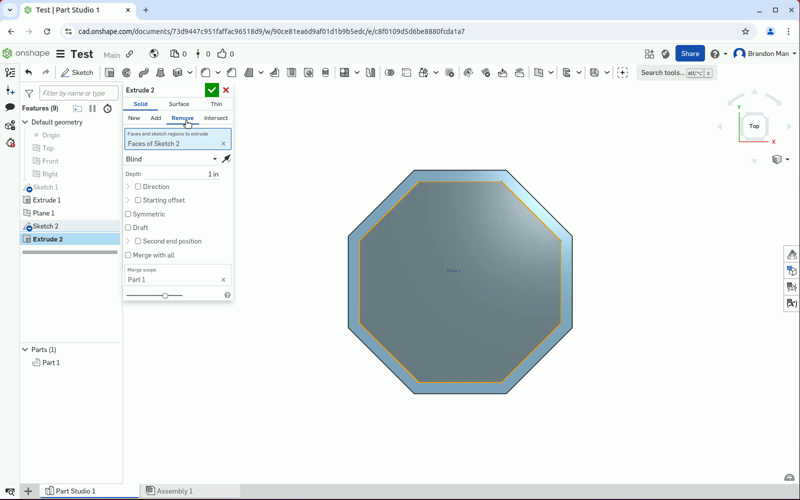
key(tab, 4)
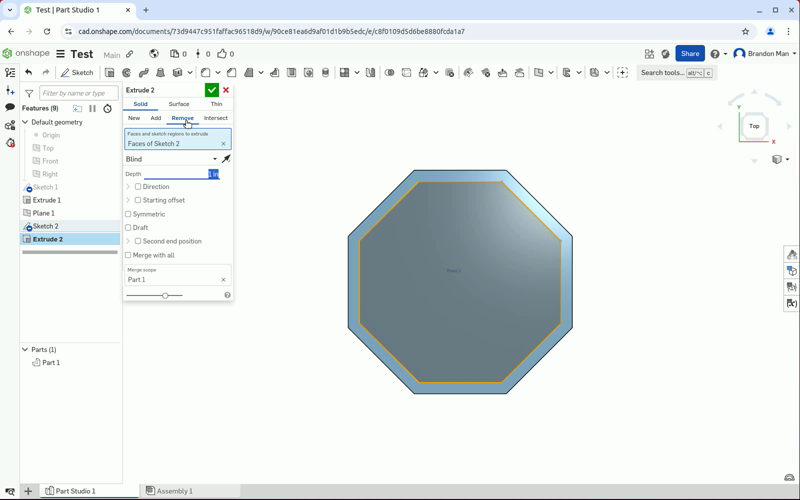
text(2.407)
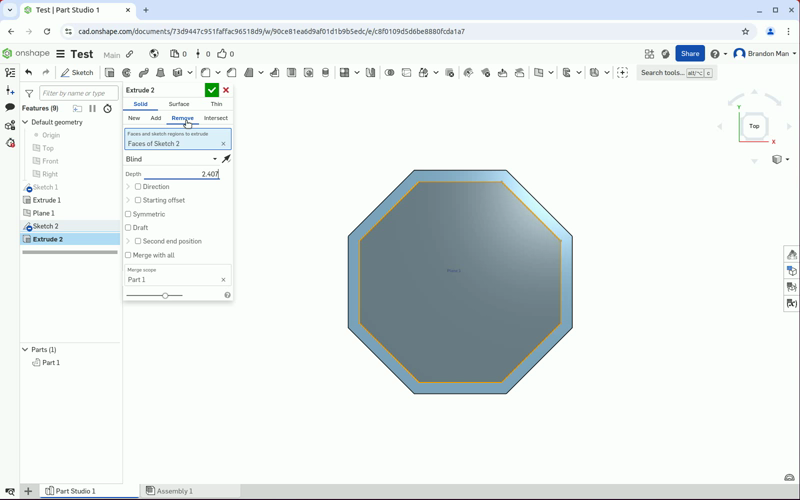
key(tab, 6)
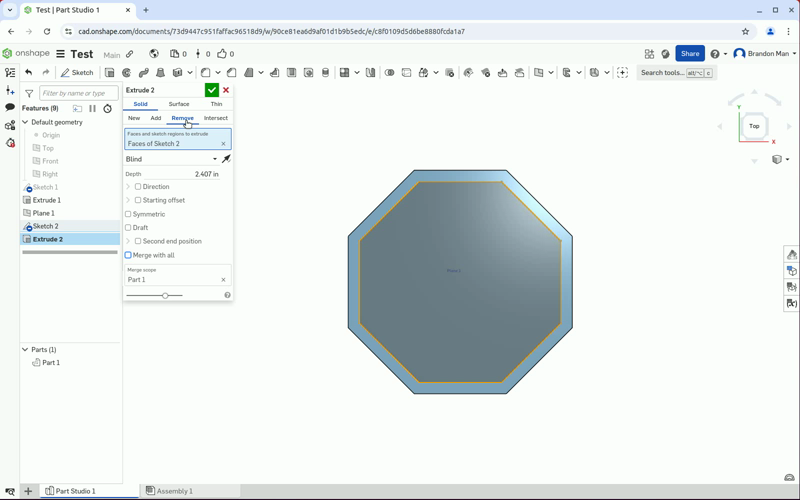
key(space)
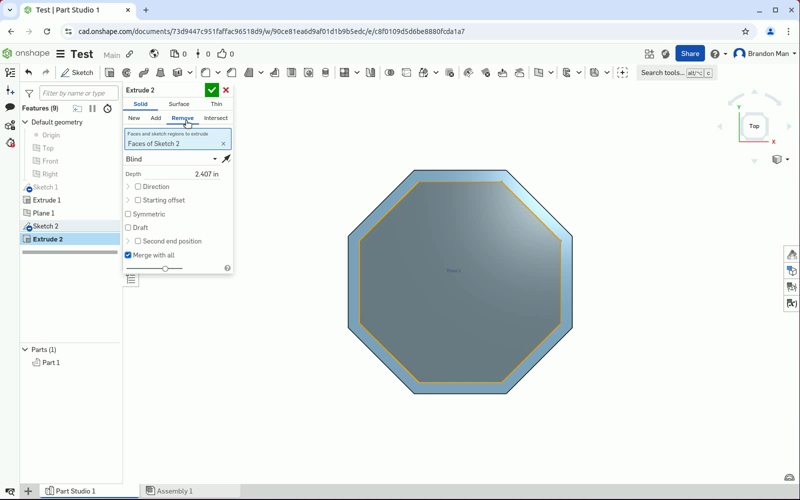
key(enter)
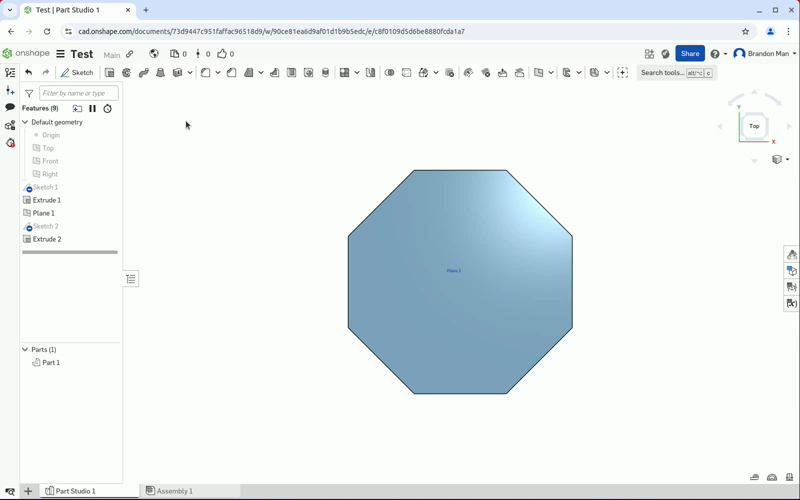
key(shift+h)
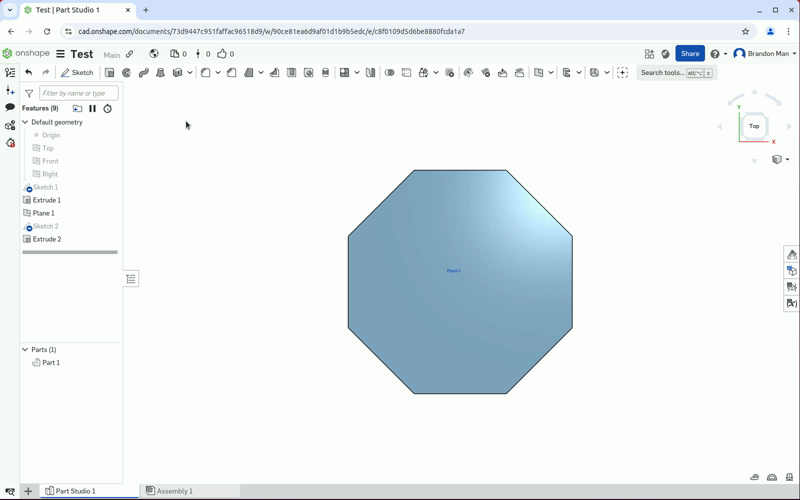
key(shift+h)
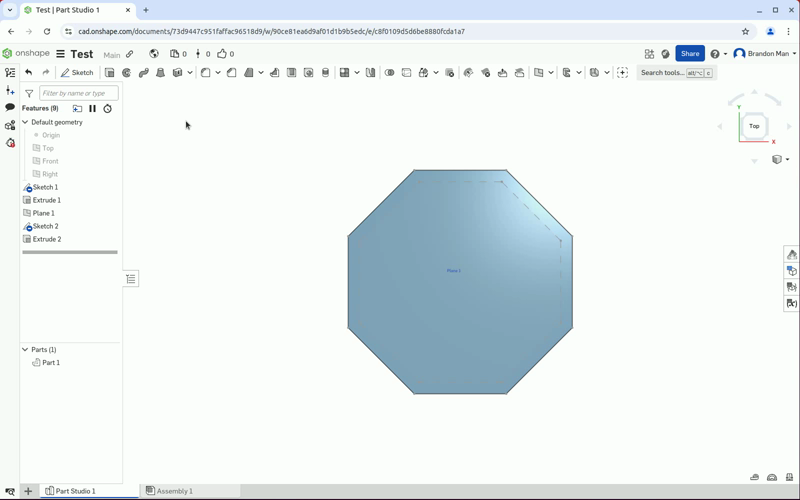
key(shift+7)
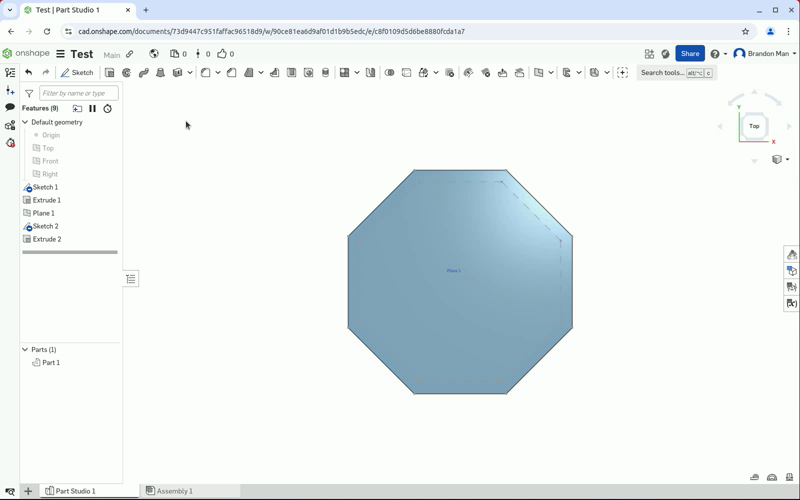
key(up, 3)
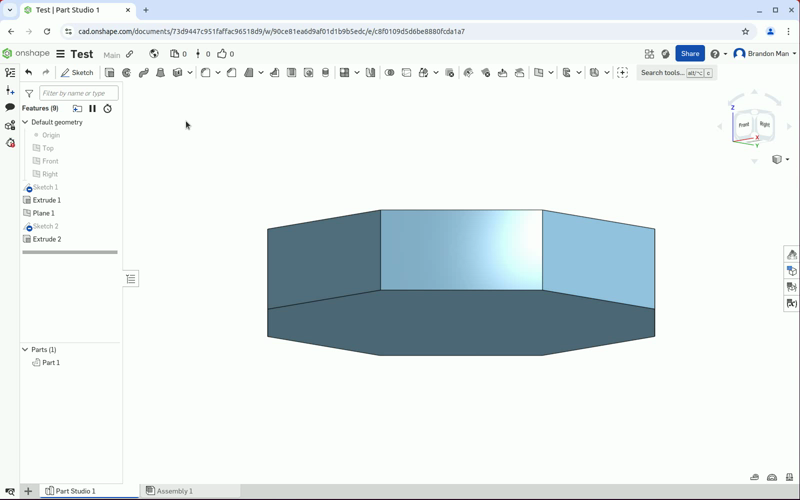
key(left, 3)
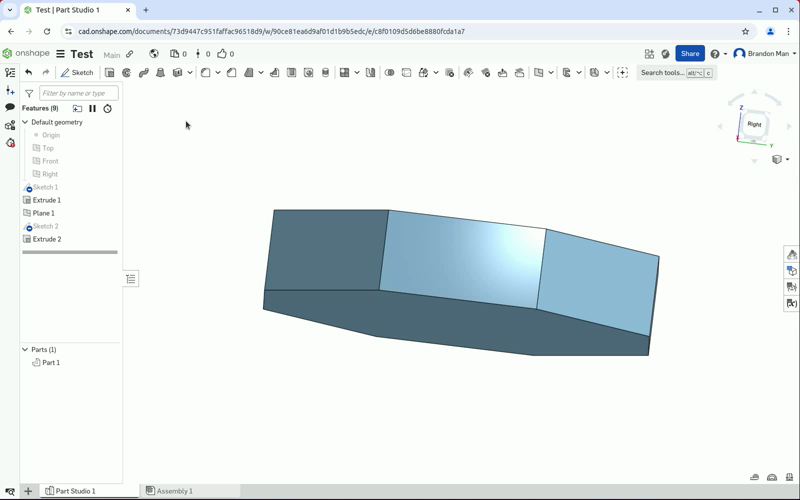
key(right, 3)
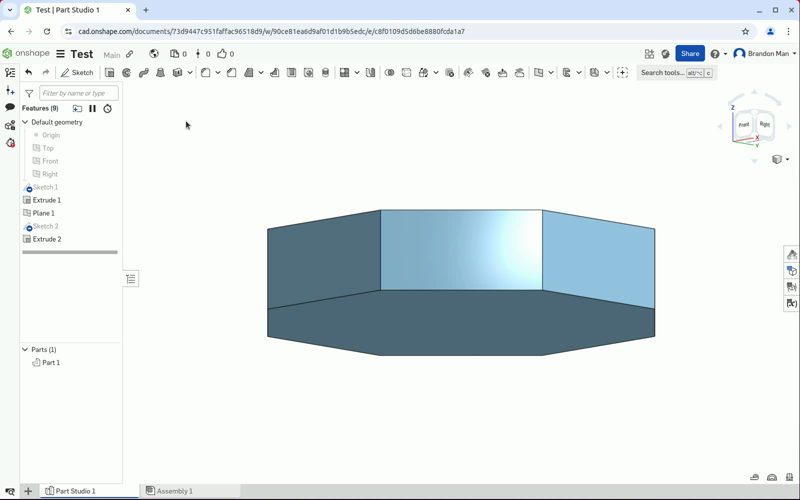
key(down, 3)
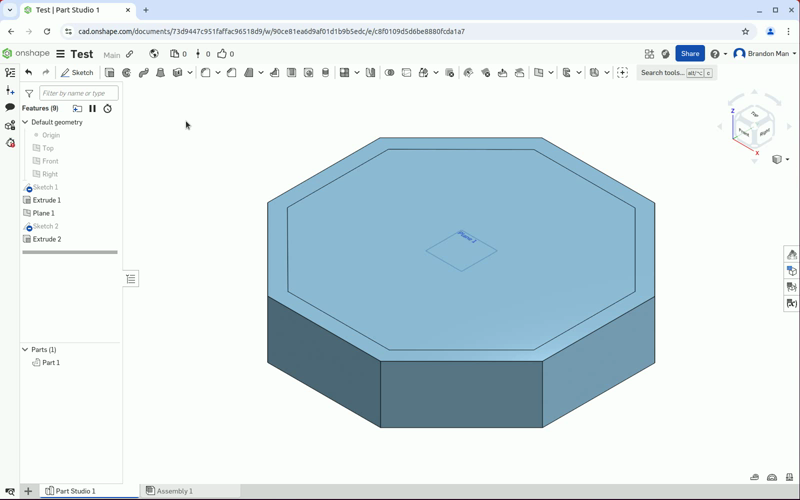
mouse_move(73, 189)
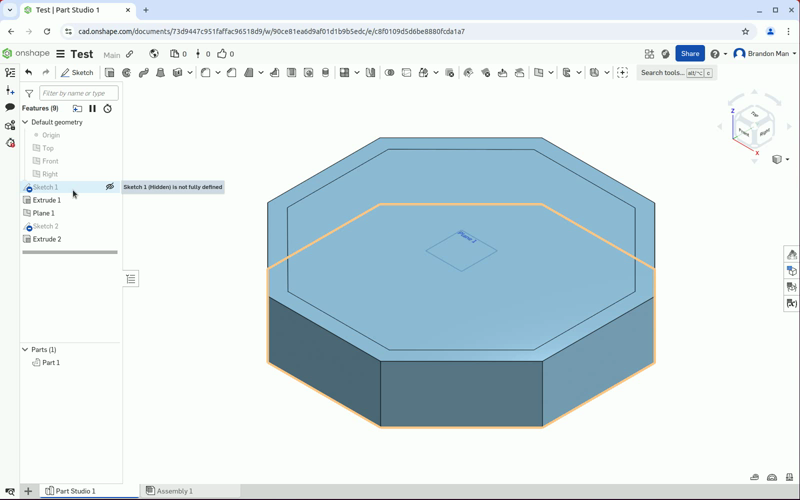
click(73, 189)